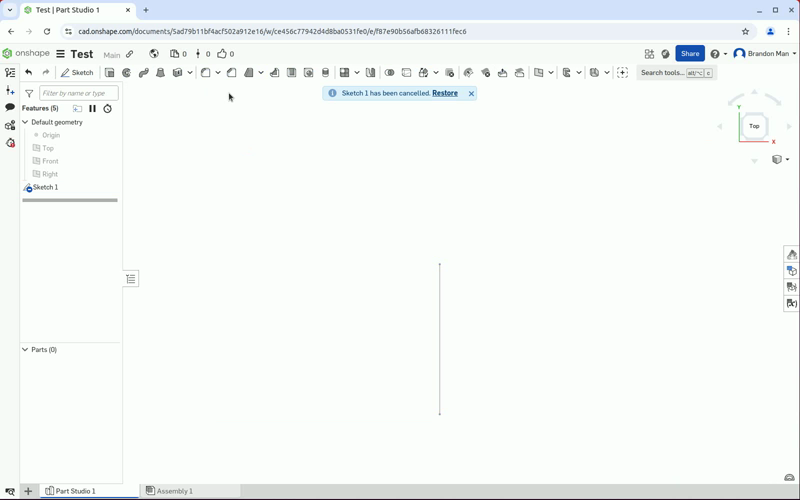
key(shift+h)
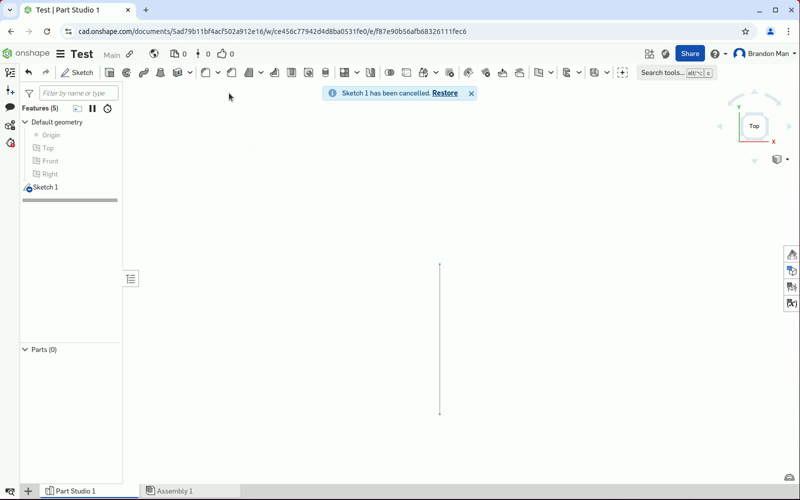
key(shift+s)
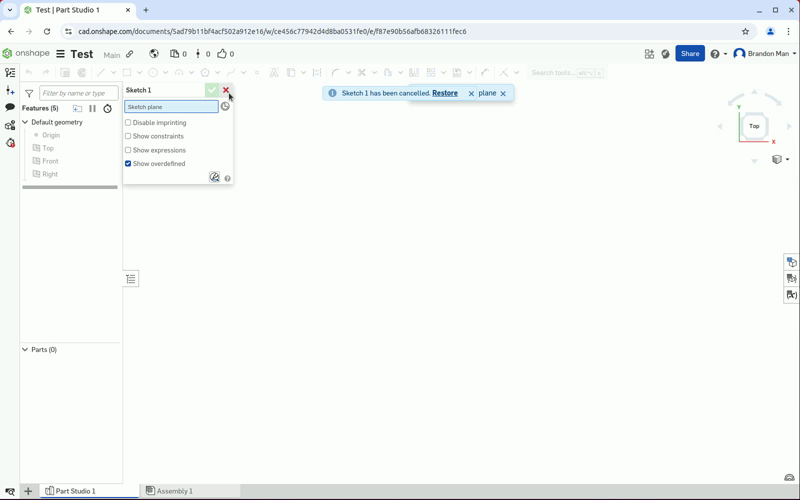
mouse_move(73, 150)
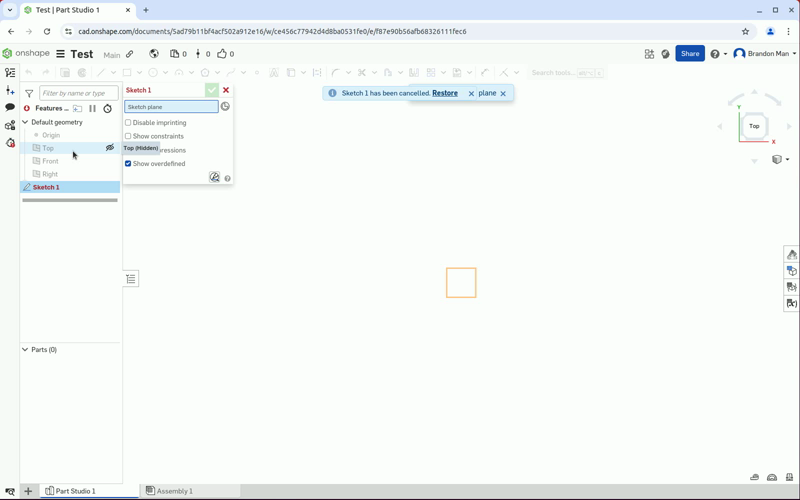
click(73, 150)
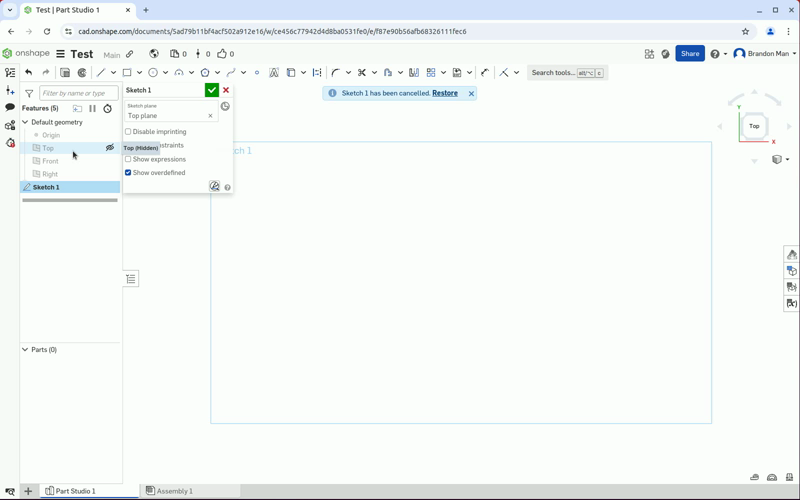
mouse_move(73, 352)
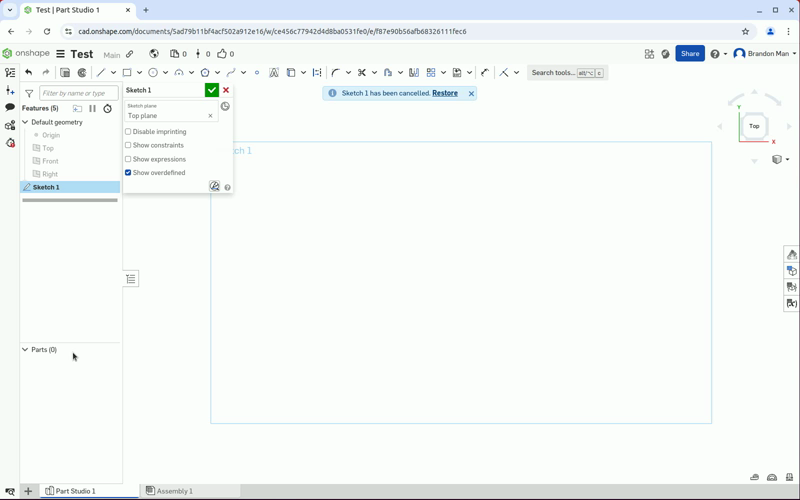
key(y)
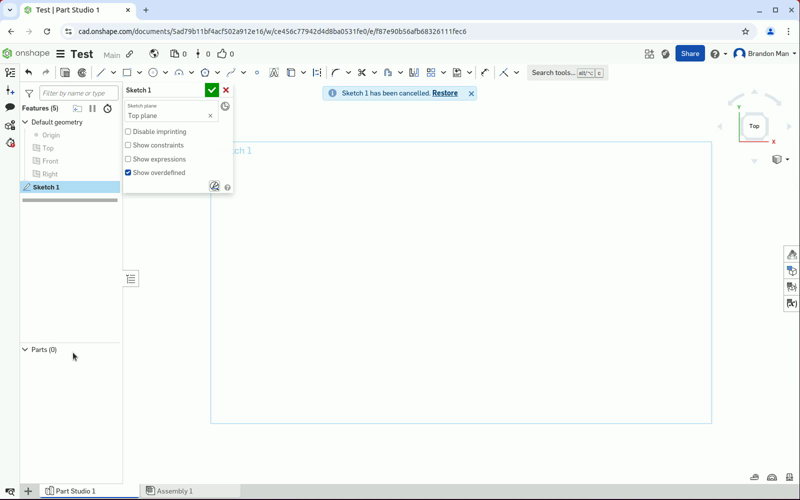
key(l)
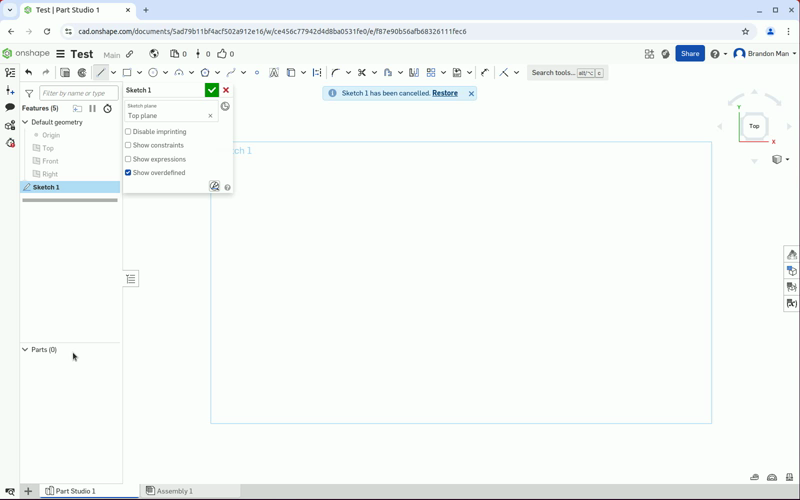
key_down(shift)
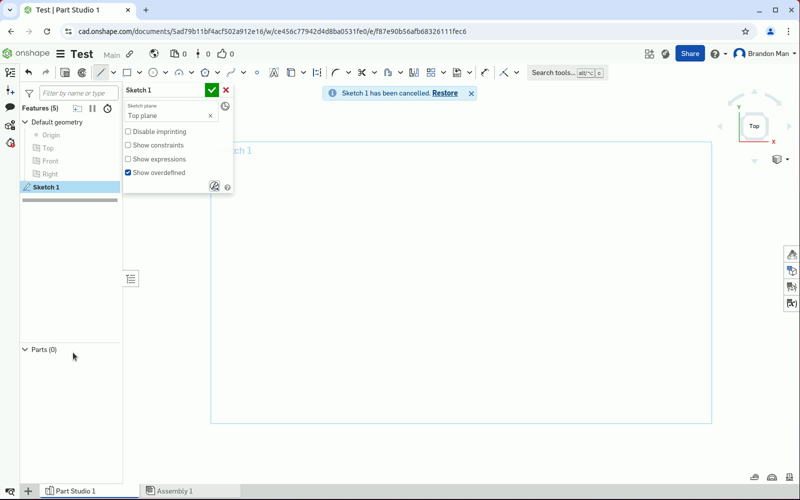
mouse_move(452, 297)
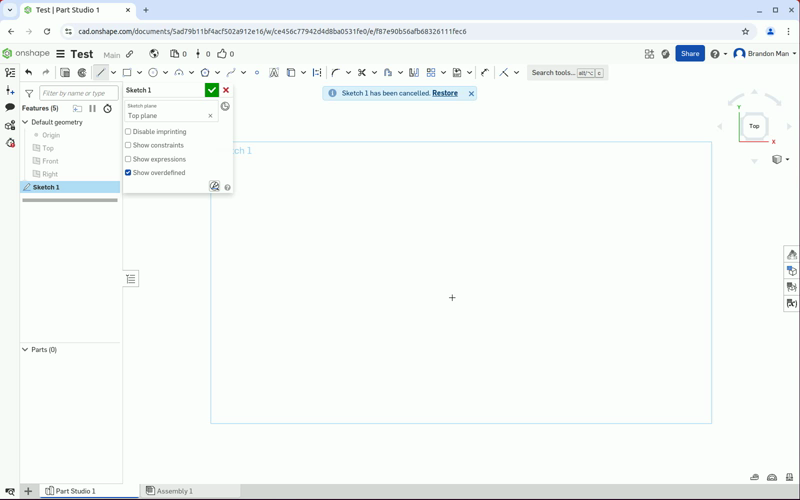
click(452, 297)
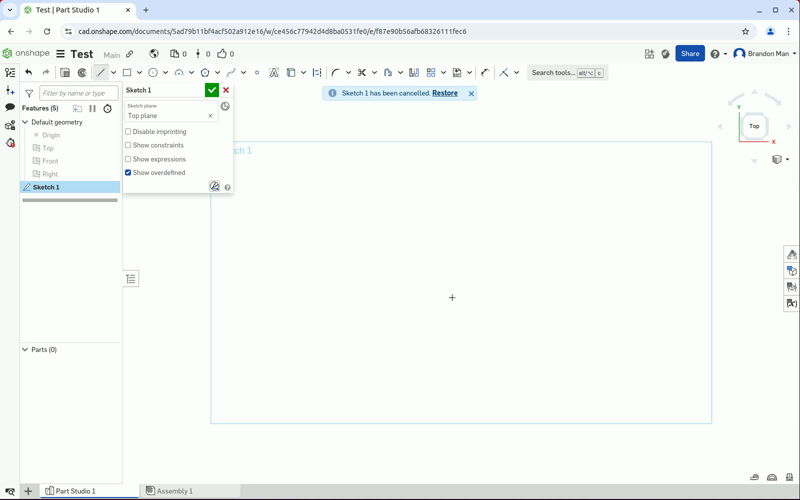
key_up(shift)
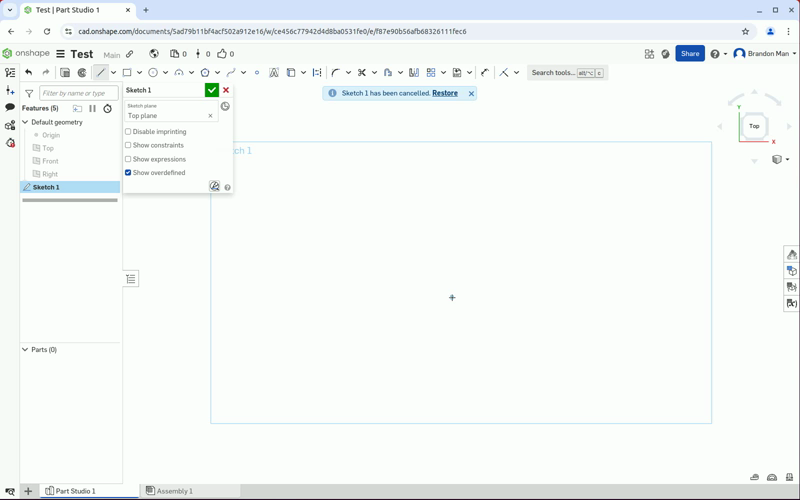
key_down(shift)
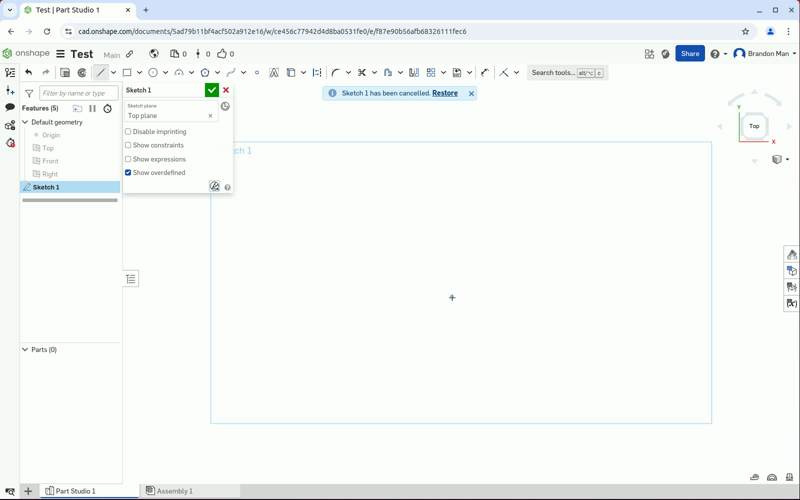
mouse_move(482, 297)
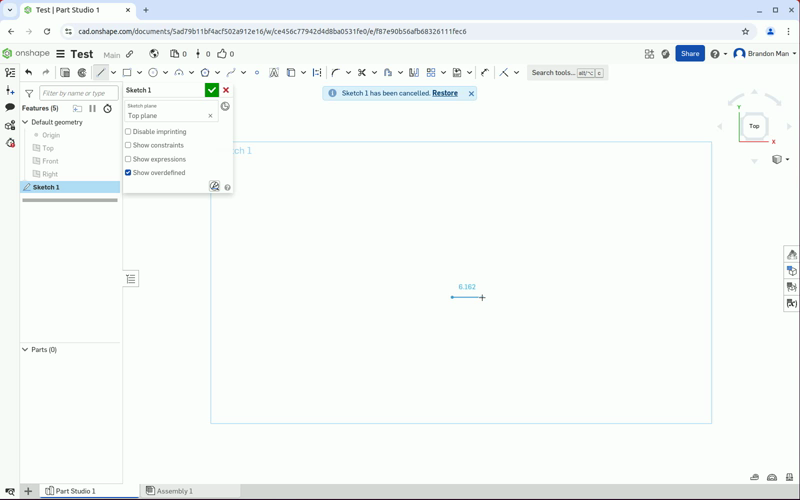
mouse_move(470, 297)
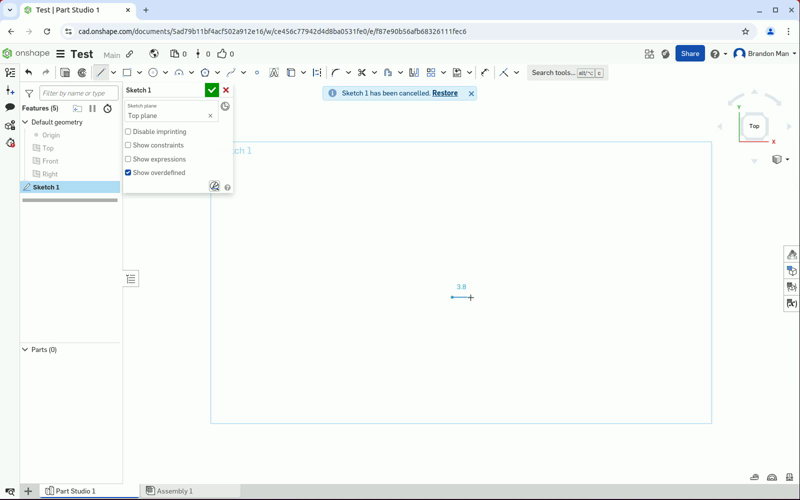
click(470, 297)
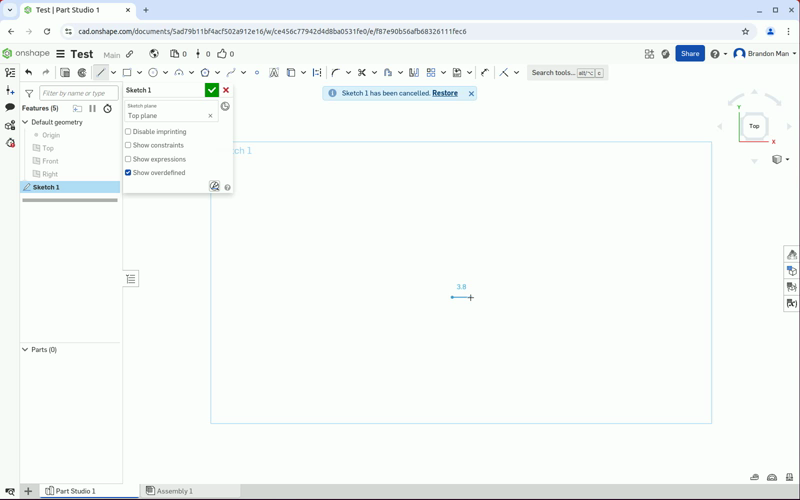
key_up(shift)
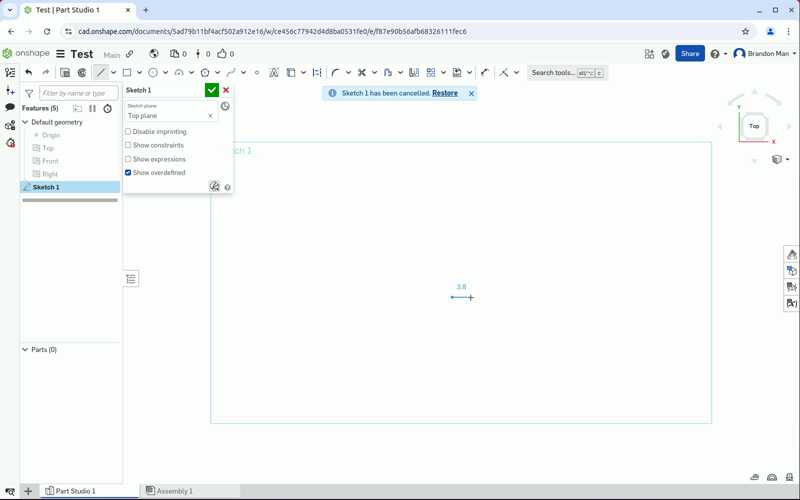
key_down(shift)
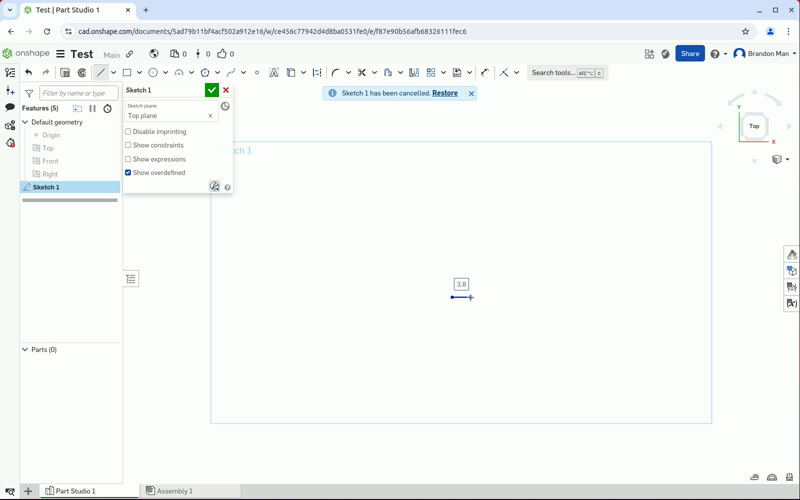
mouse_move(500, 297)
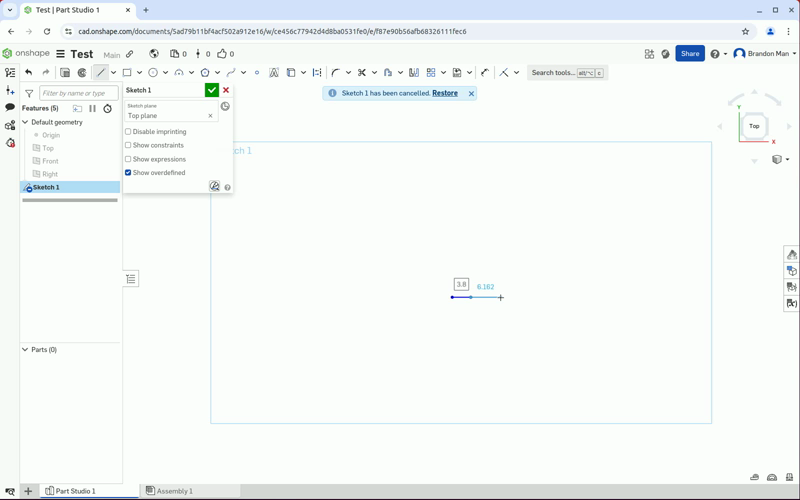
mouse_move(470, 266)
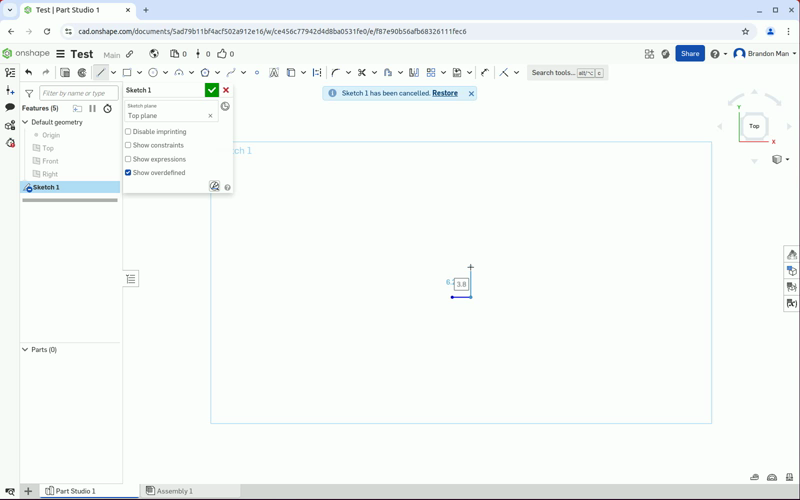
click(470, 266)
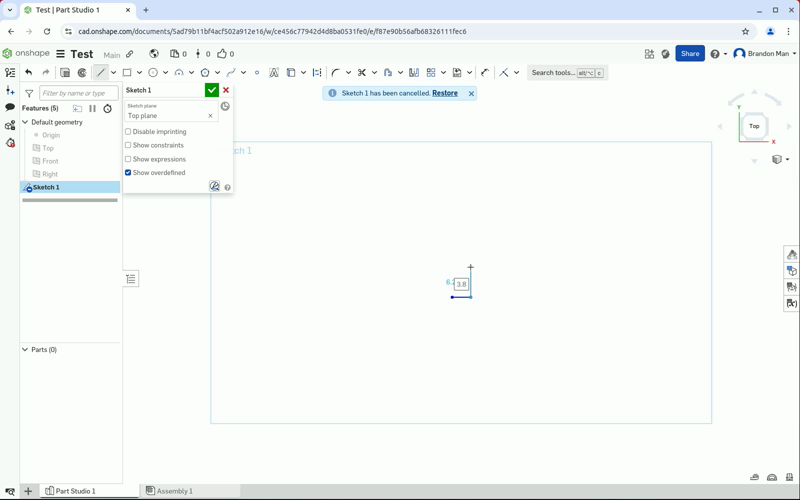
key_up(shift)
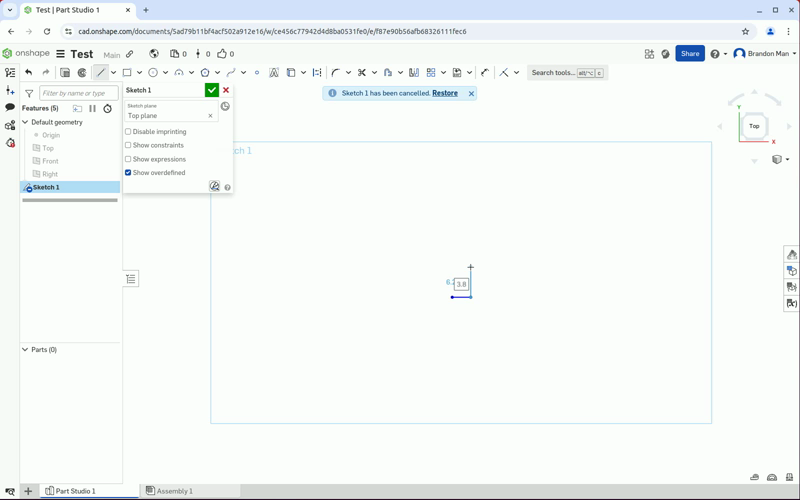
key_down(shift)
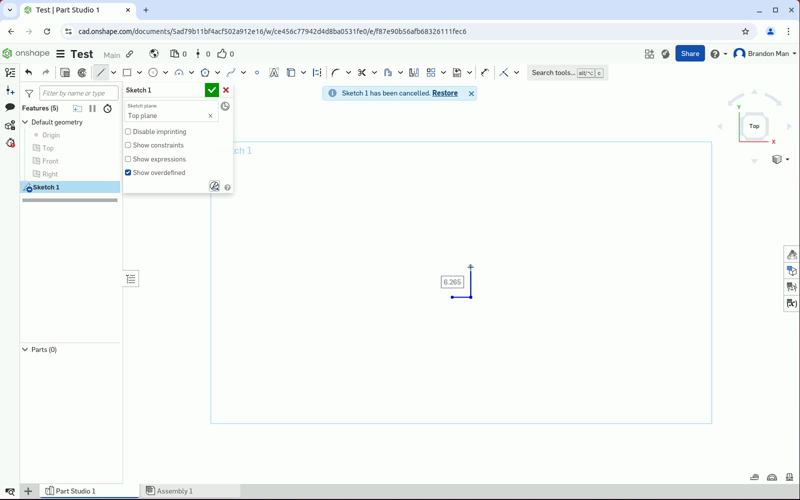
mouse_move(500, 266)
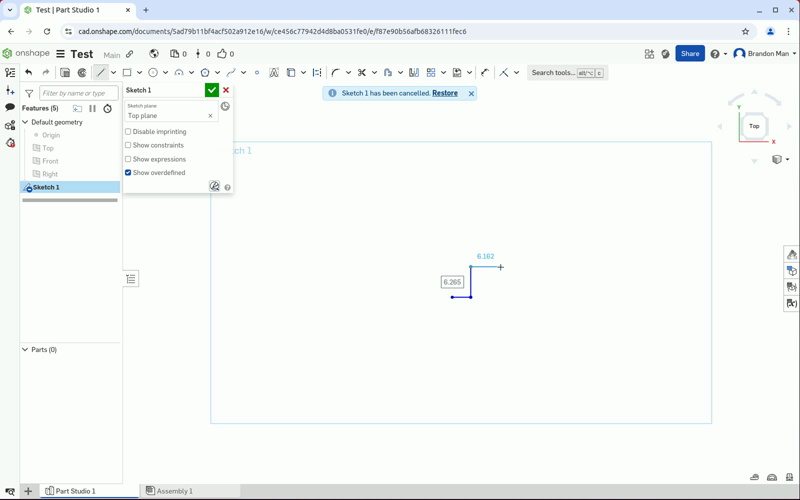
mouse_move(452, 266)
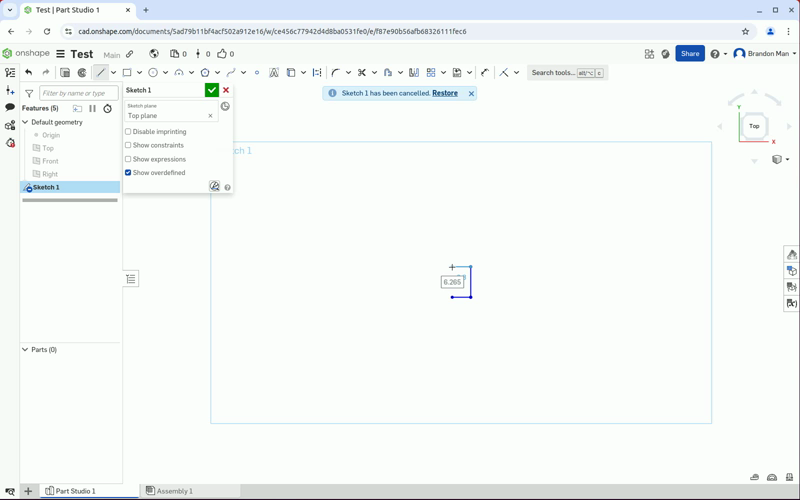
click(452, 266)
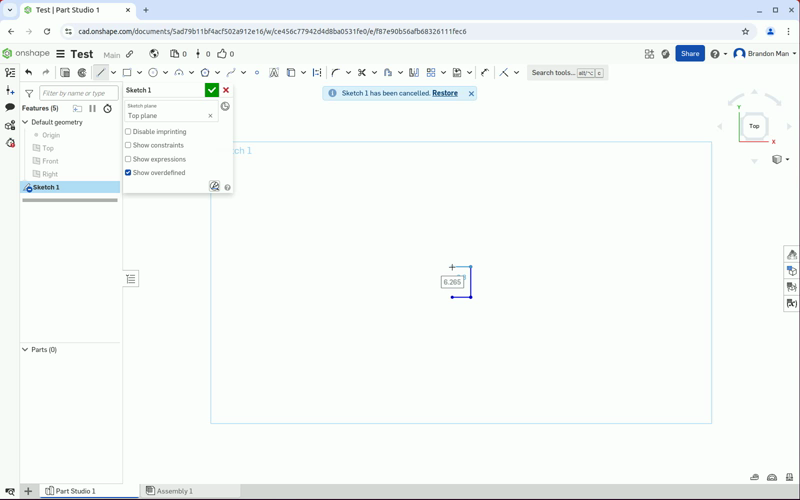
key_up(shift)
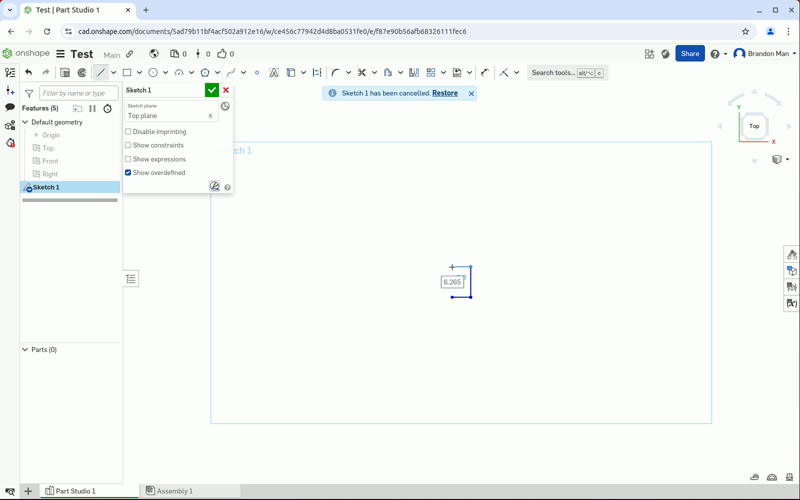
mouse_move(482, 266)
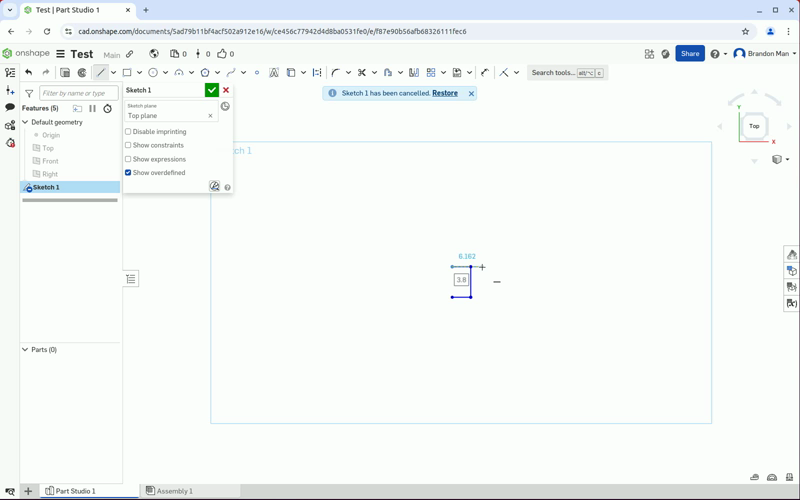
key_down(shift)
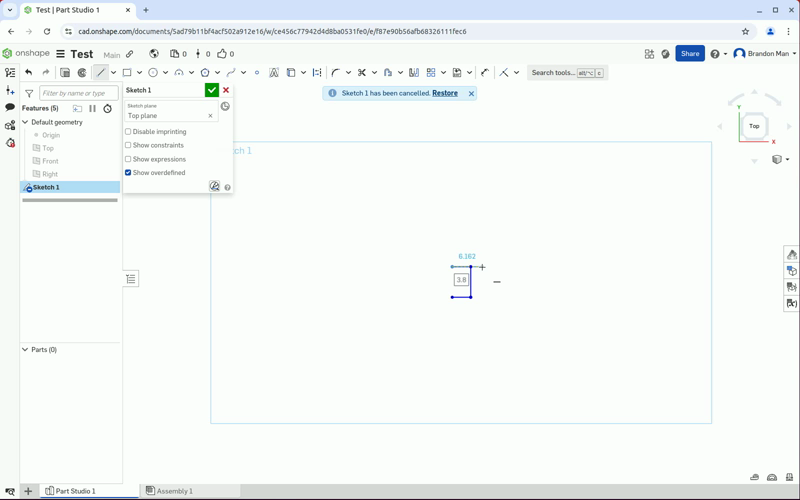
mouse_move(452, 297)
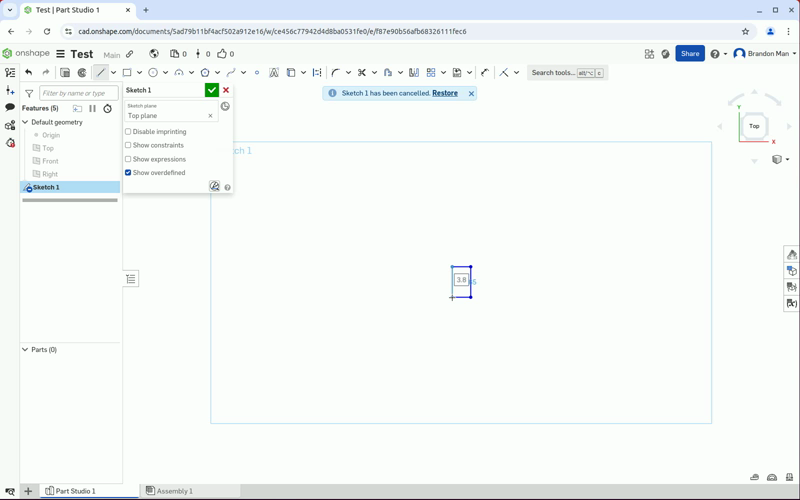
key_up(shift)
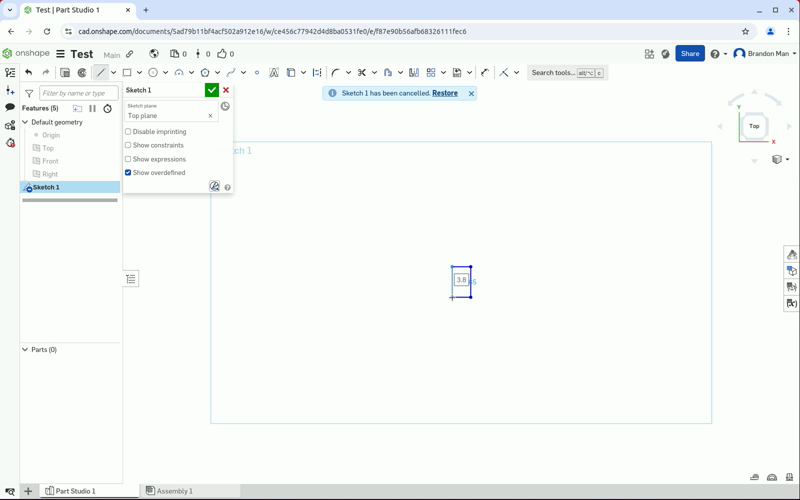
click(452, 297)
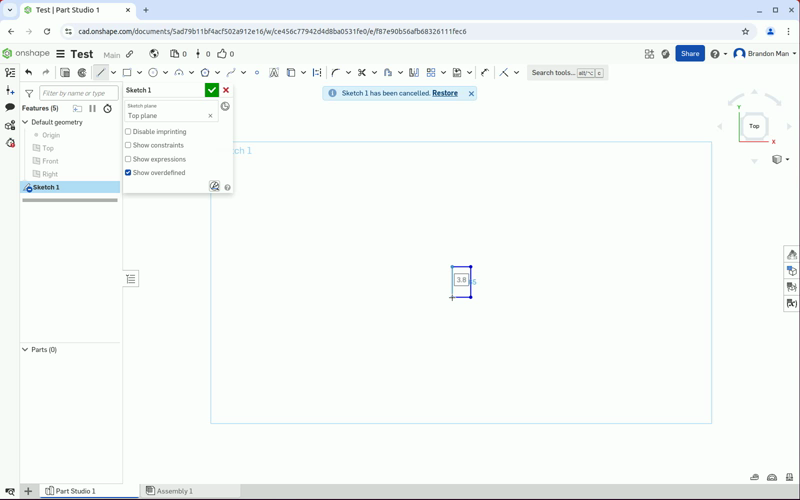
key(esc)
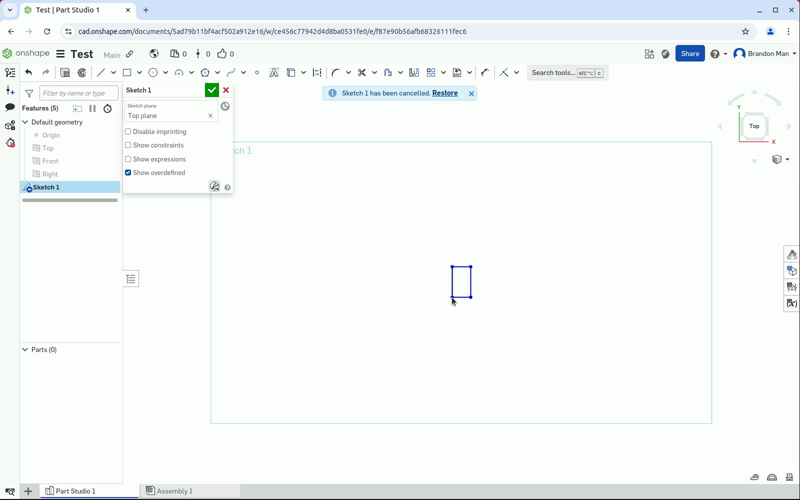
mouse_move(455, 274)
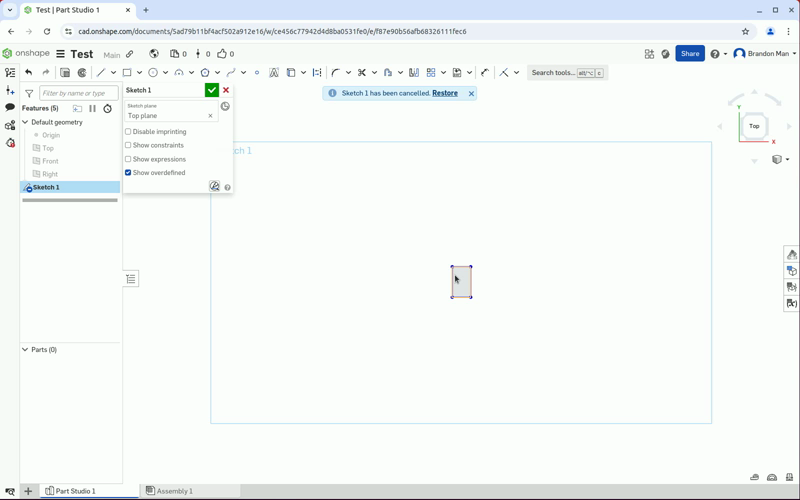
scroll(6)
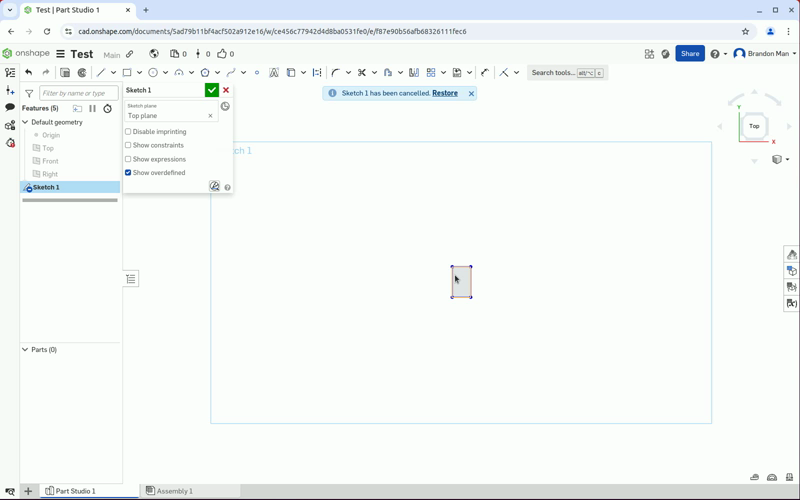
scroll(6)
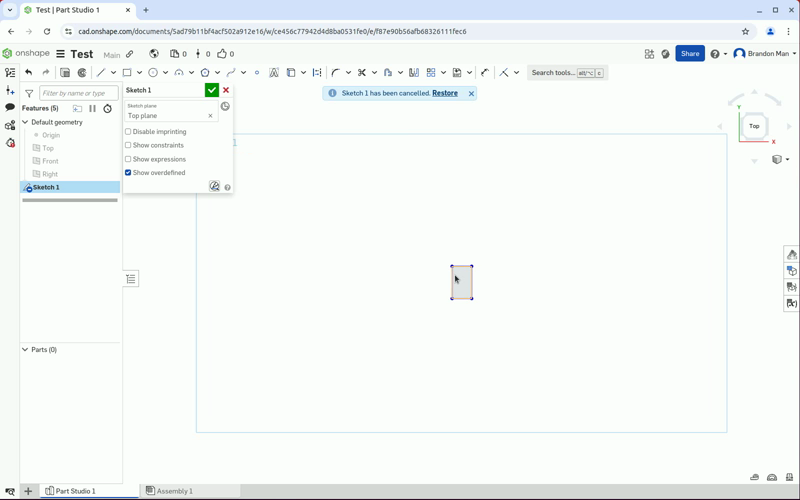
scroll(6)
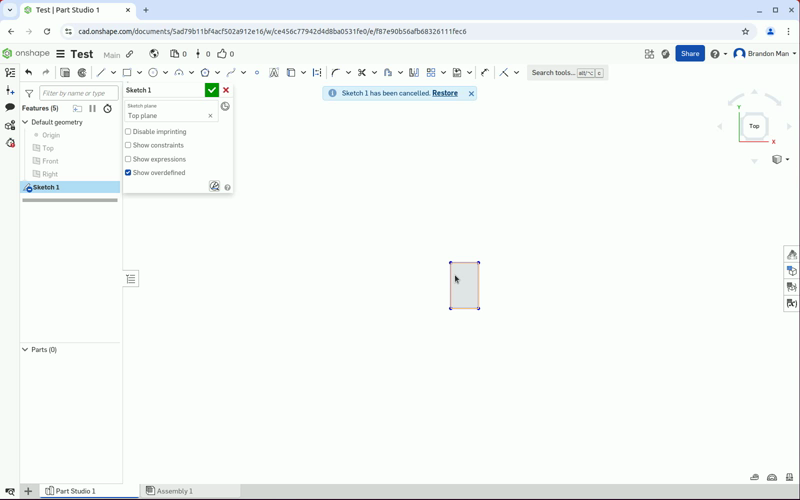
scroll(6)
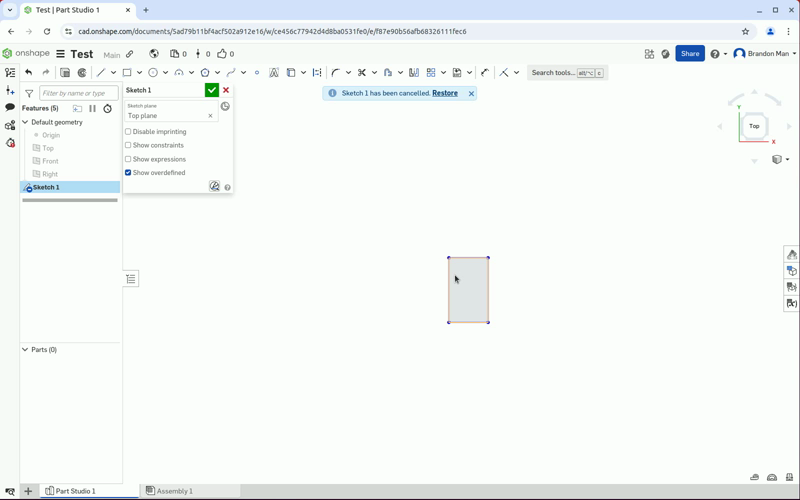
scroll(6)
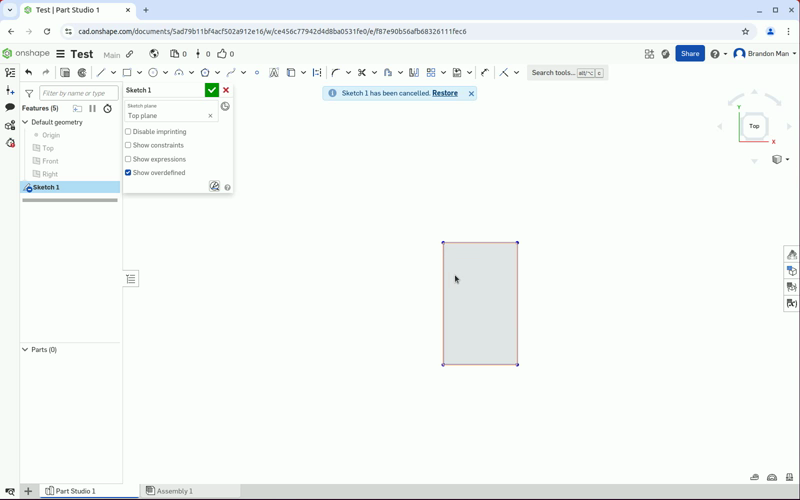
scroll(6)
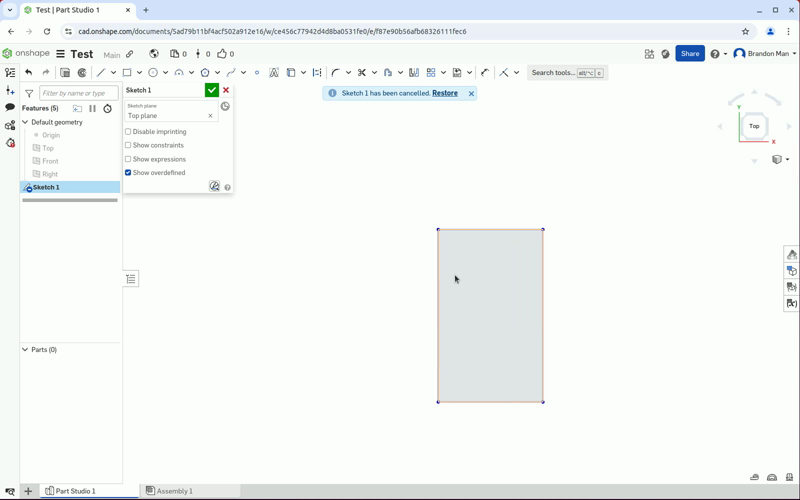
scroll(6)
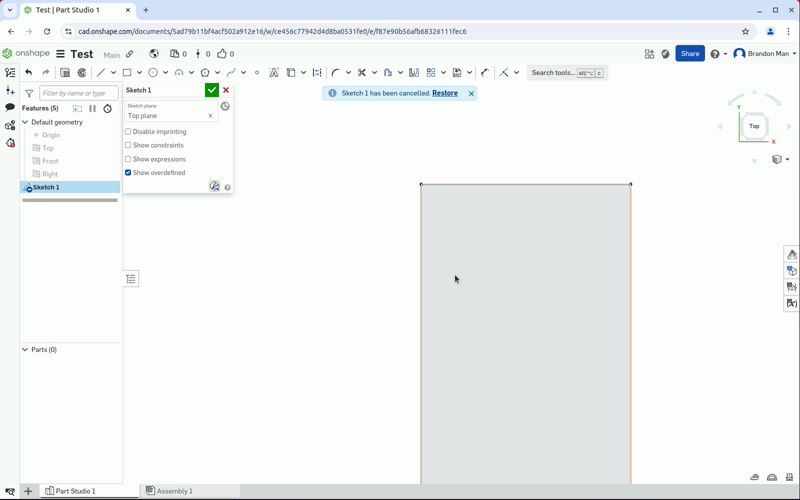
click(455, 274)
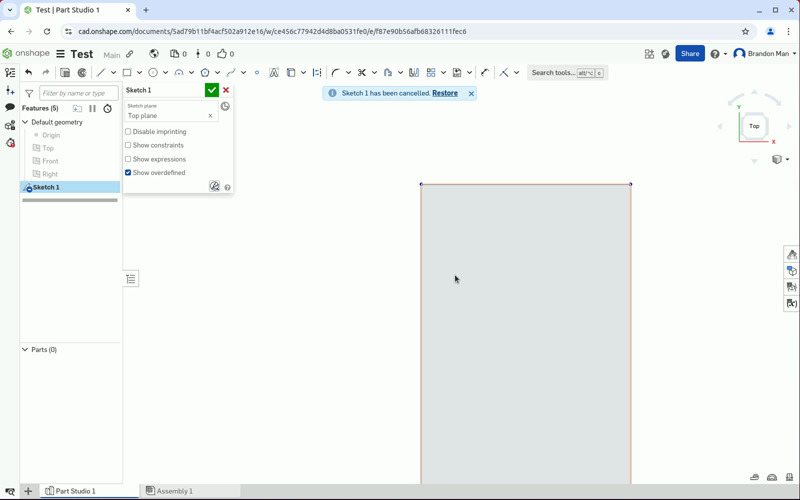
scroll(-6)
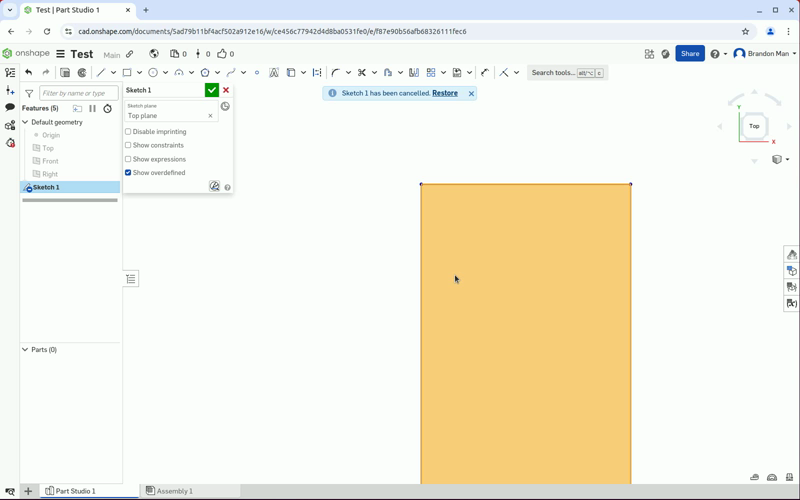
scroll(-6)
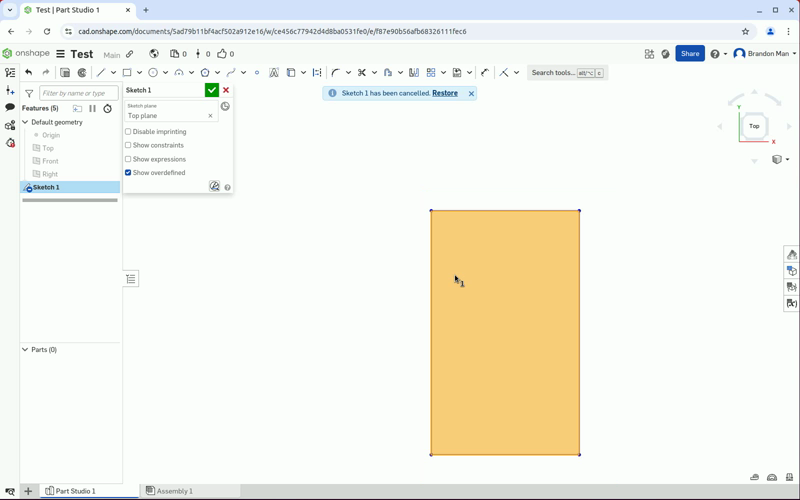
scroll(-6)
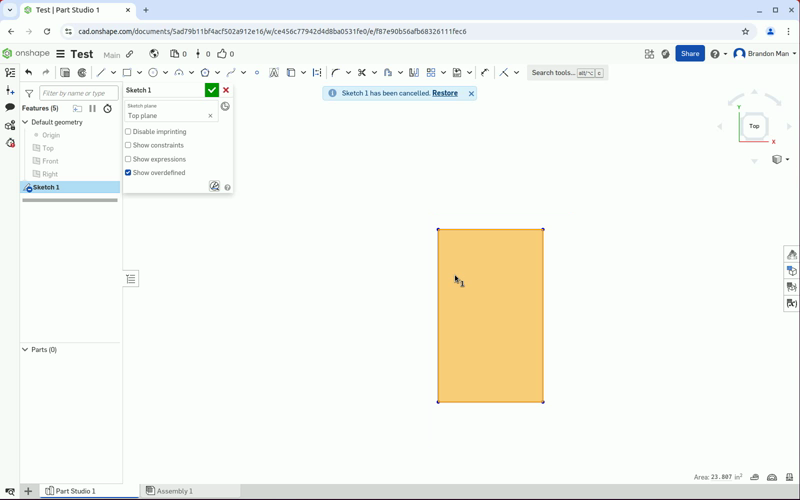
scroll(-6)
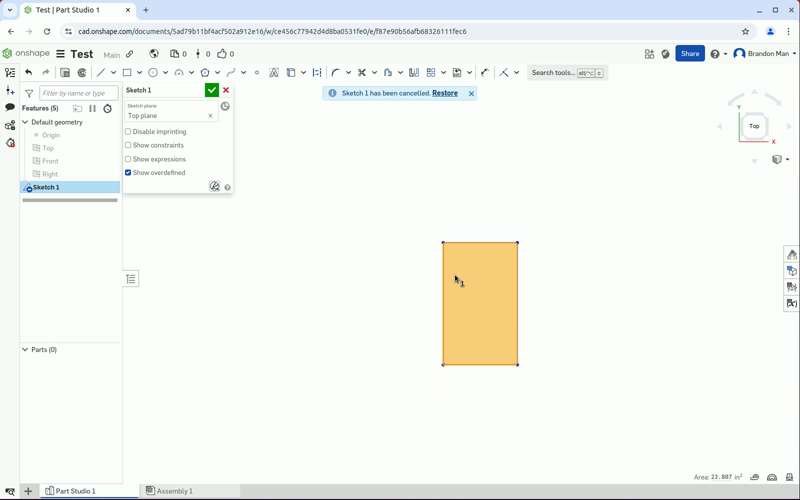
scroll(-6)
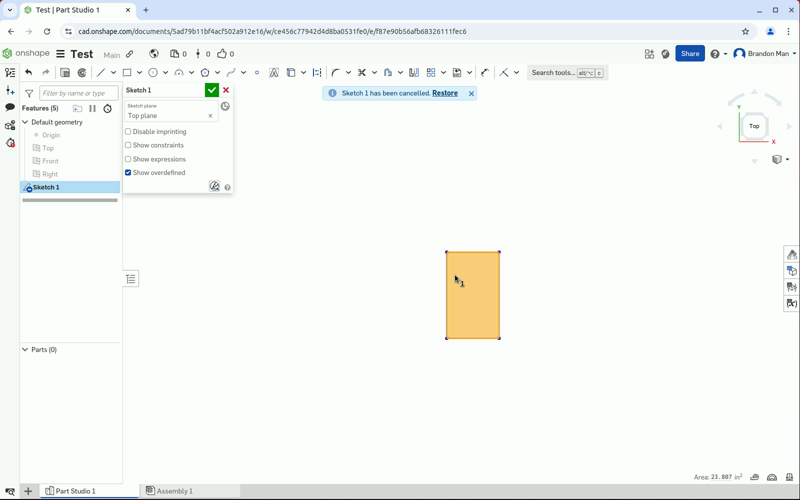
scroll(-6)
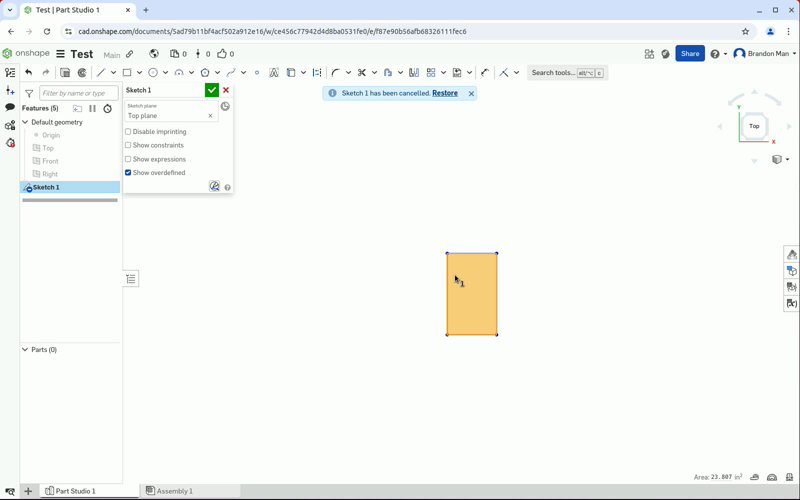
scroll(-6)
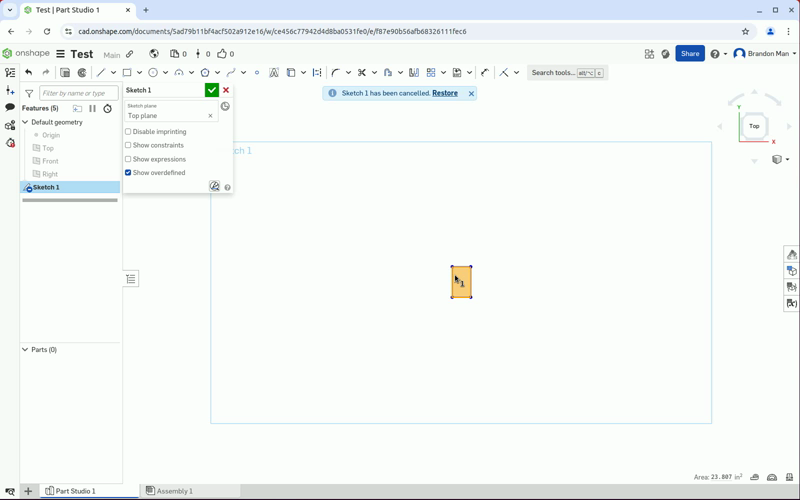
mouse_move(73, 352)
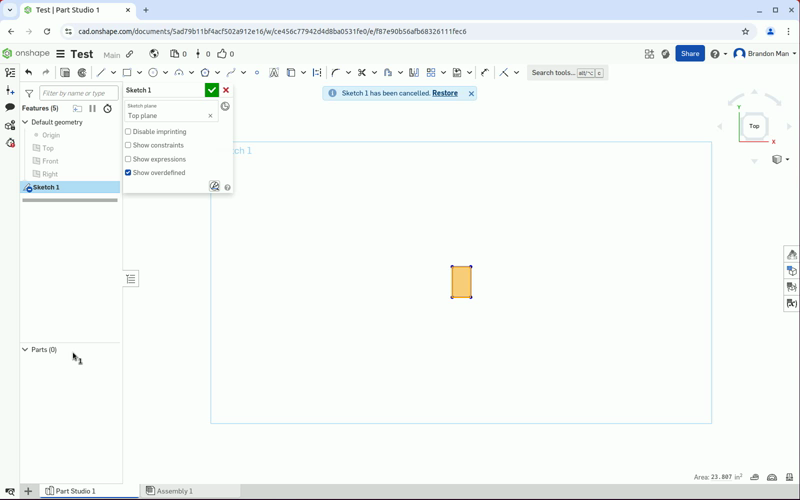
key(shift+y)
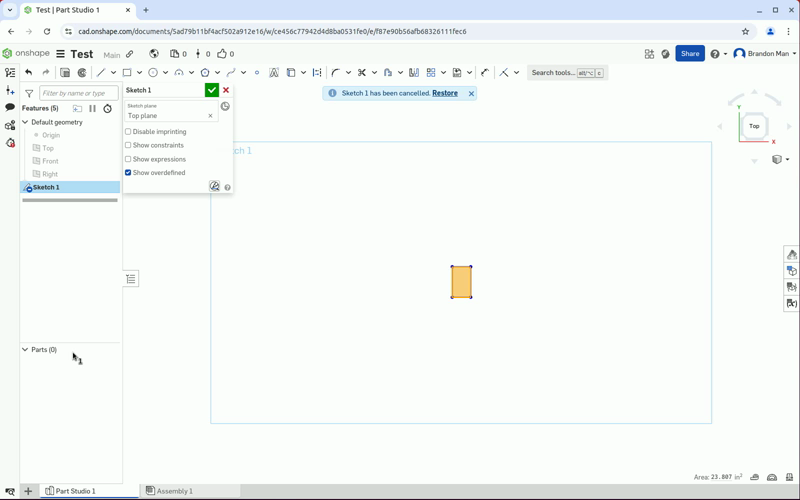
key(shift+e)
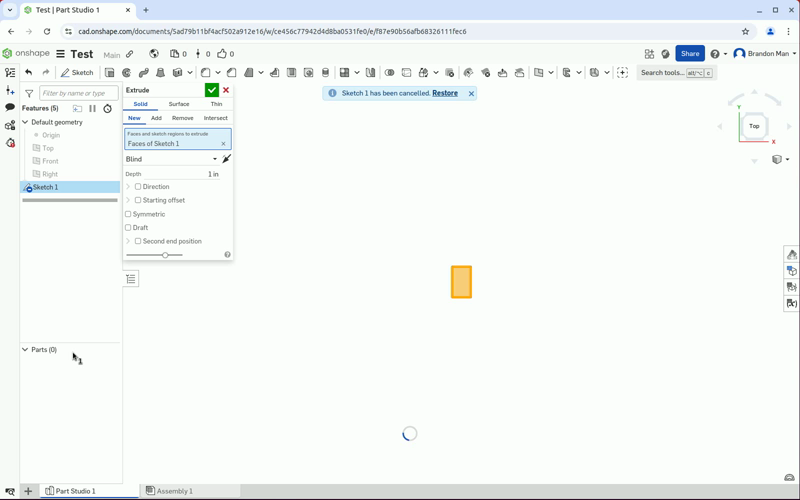
mouse_move(143, 106)
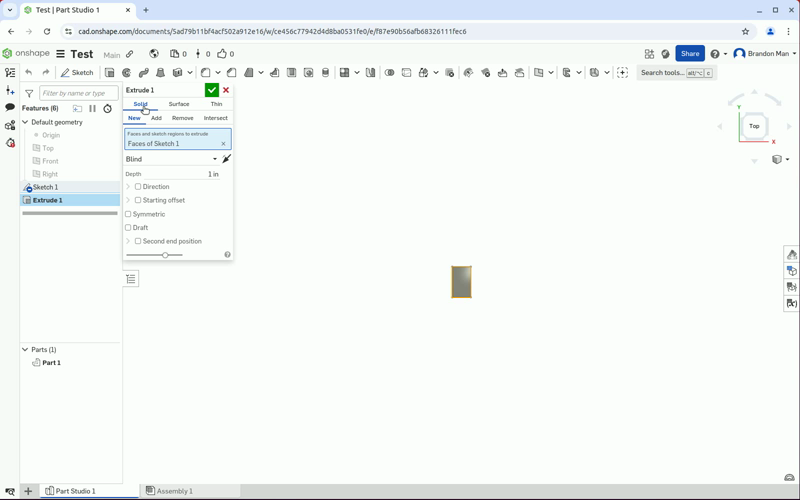
click(143, 106)
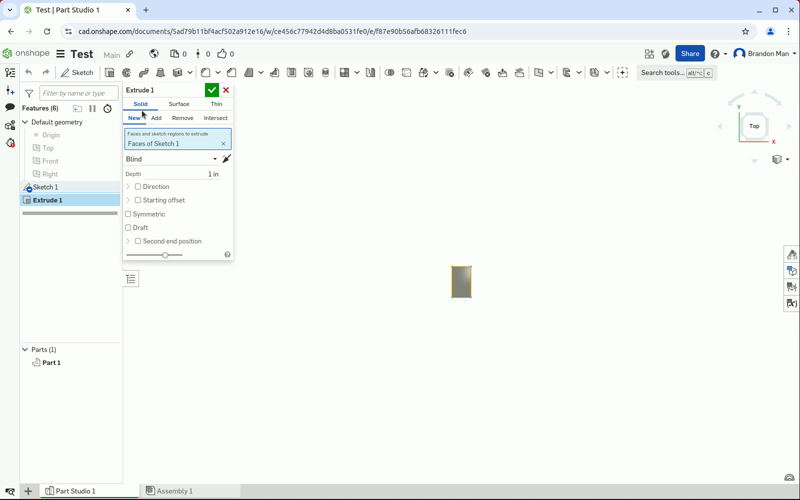
mouse_move(137, 120)
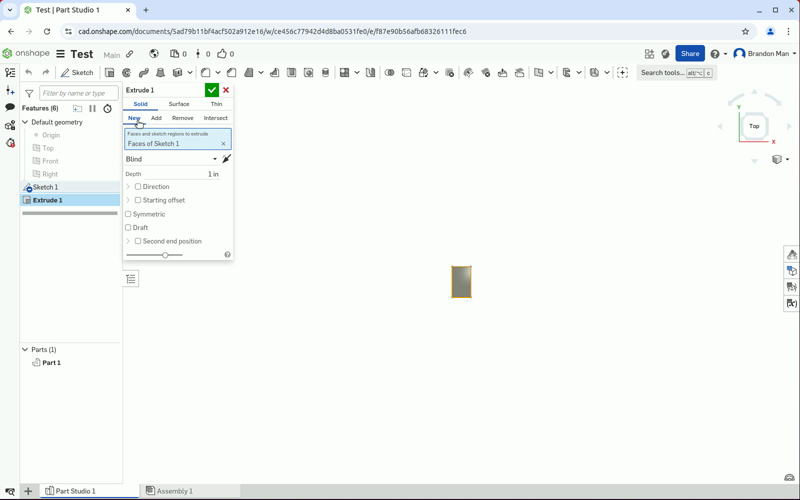
click(137, 120)
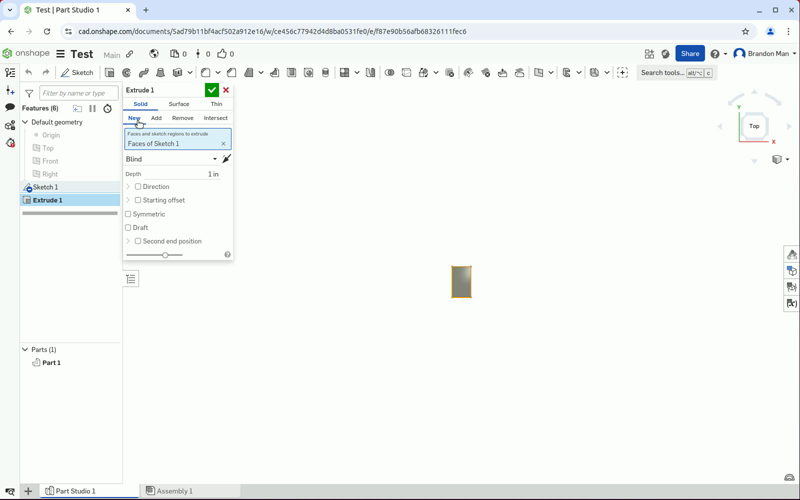
key(tab, 4)
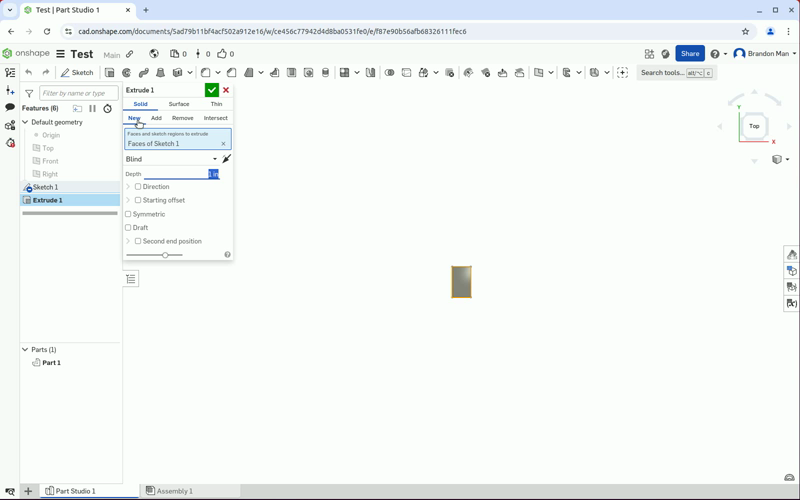
text(1.685)
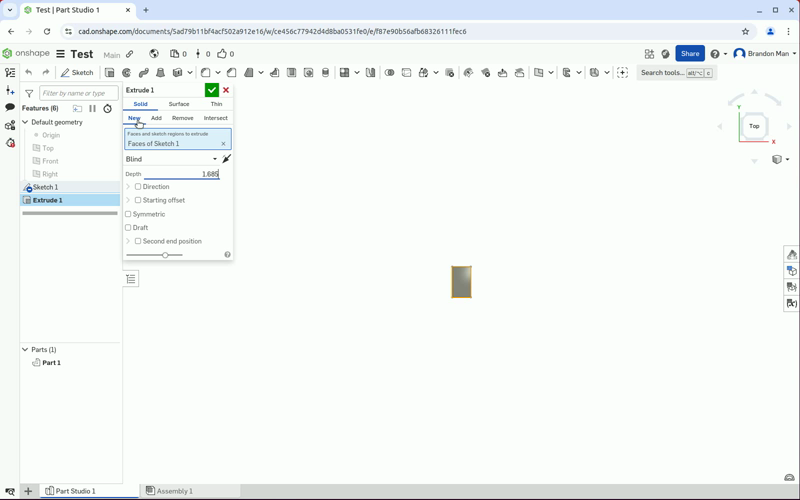
key(enter)
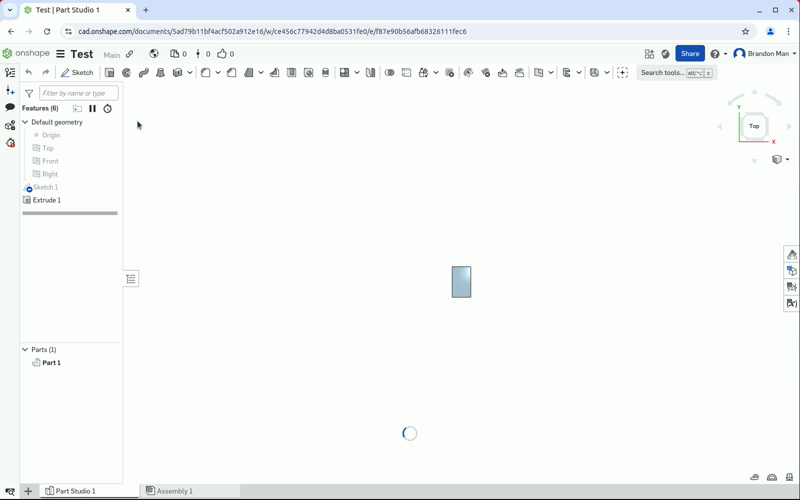
key(shift+h)
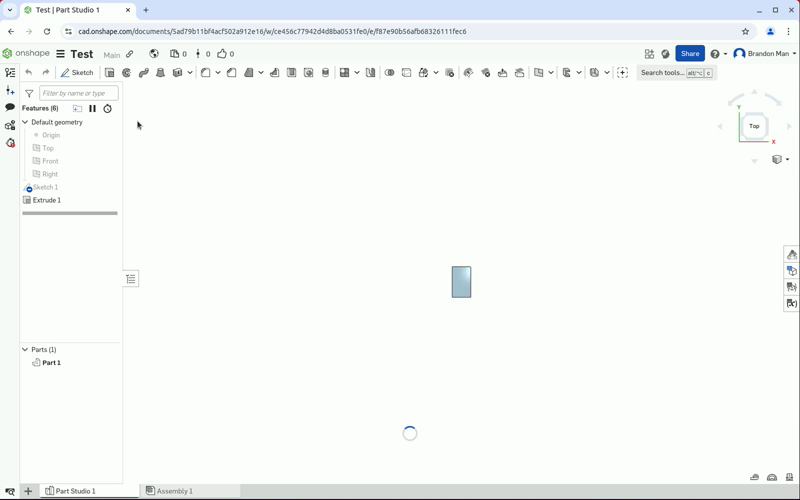
key(shift+h)
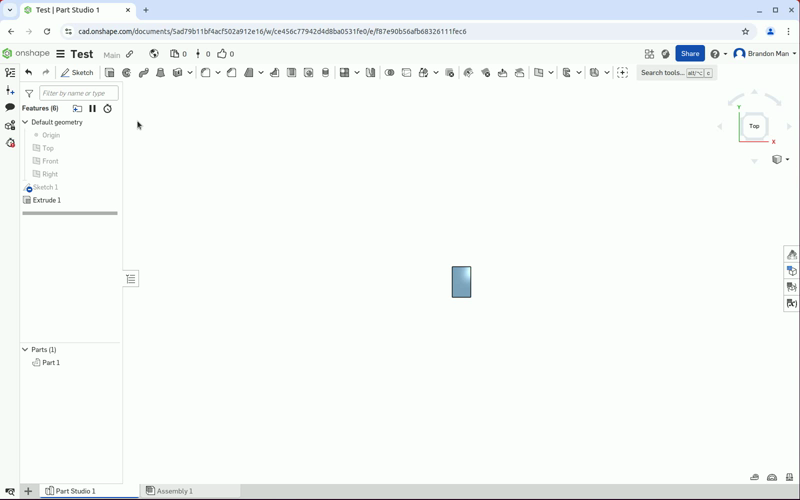
mouse_move(73, 189)
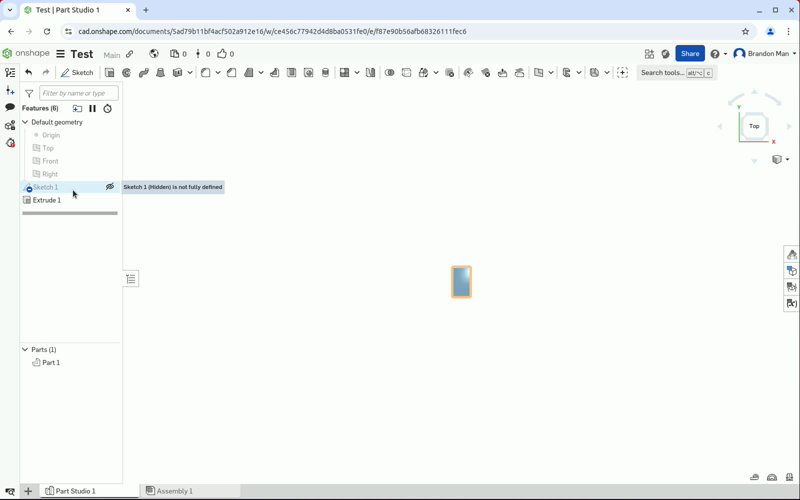
click(73, 189)
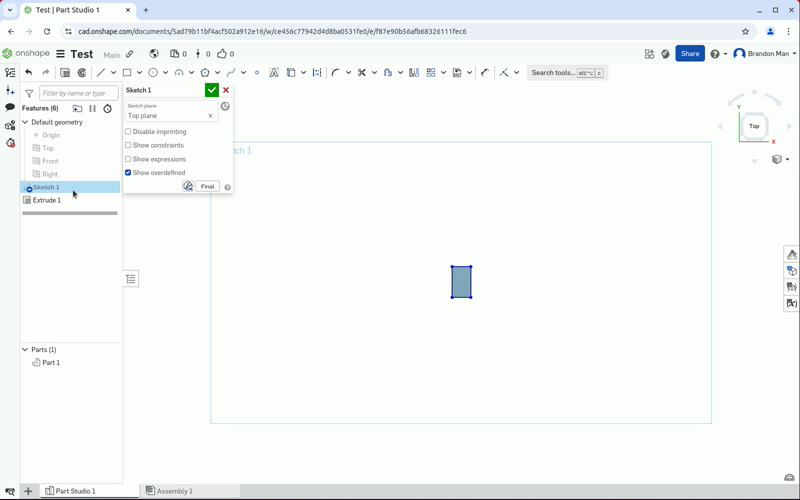
mouse_move(229, 92)
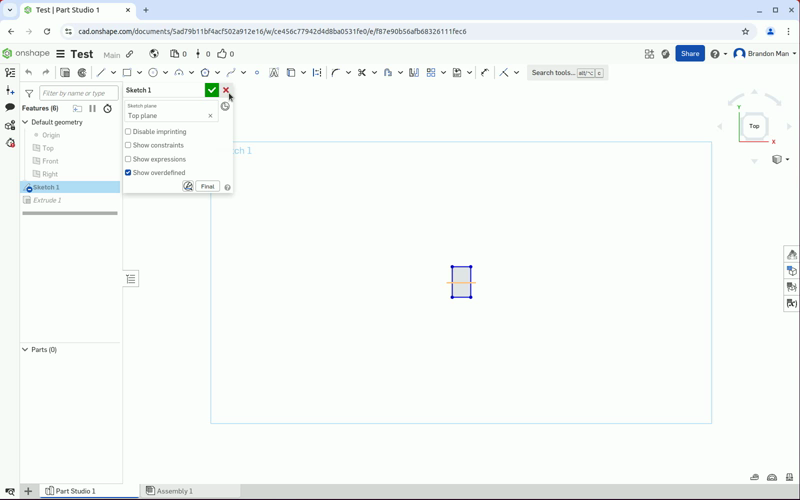
click(229, 92)
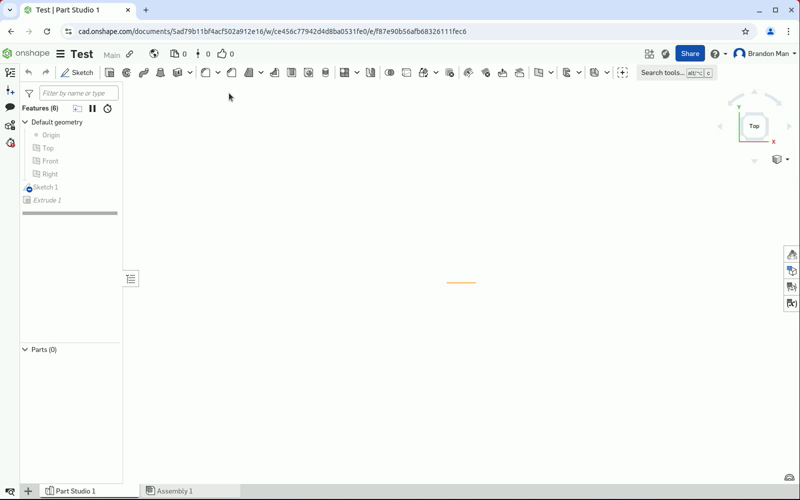
mouse_move(541, 75)
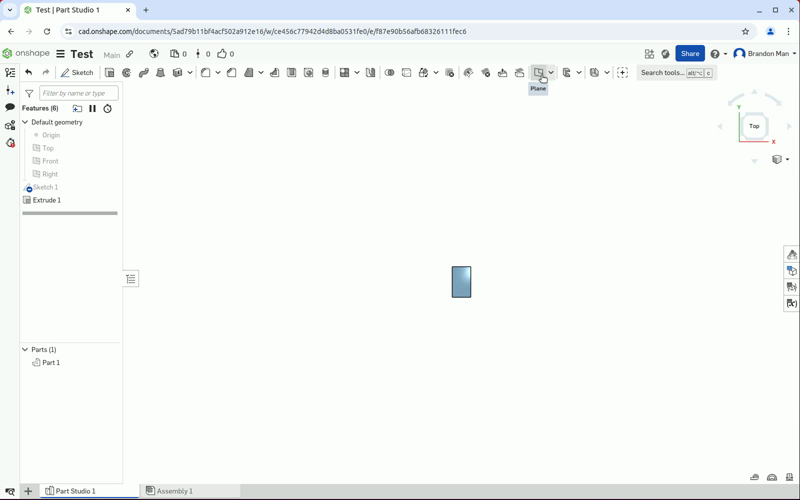
click(541, 75)
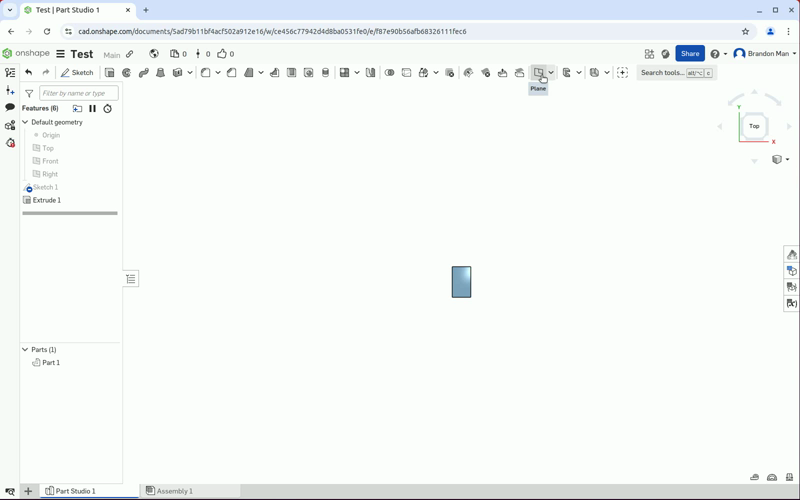
mouse_move(73, 150)
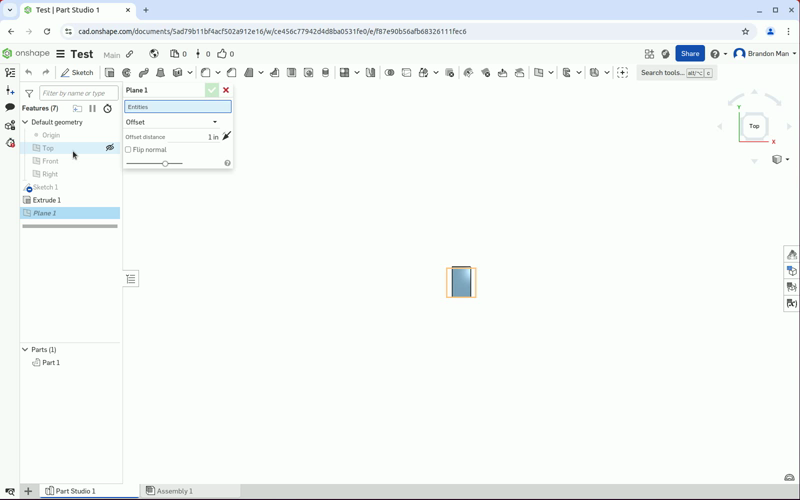
click(73, 150)
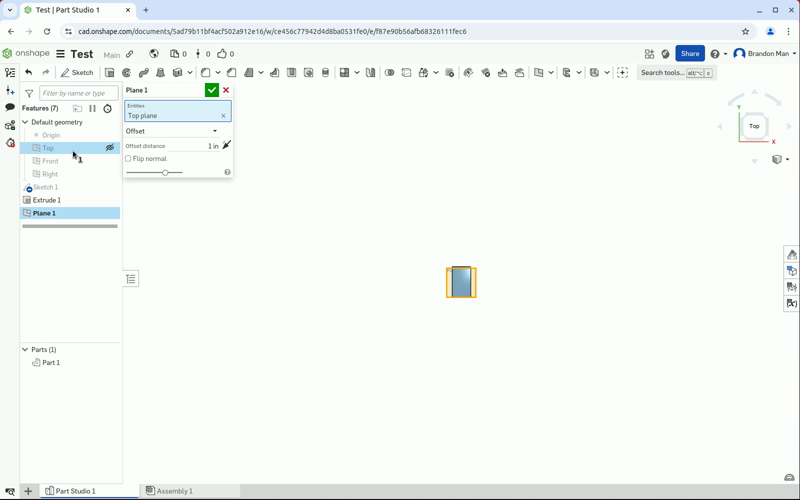
key(tab, 2)
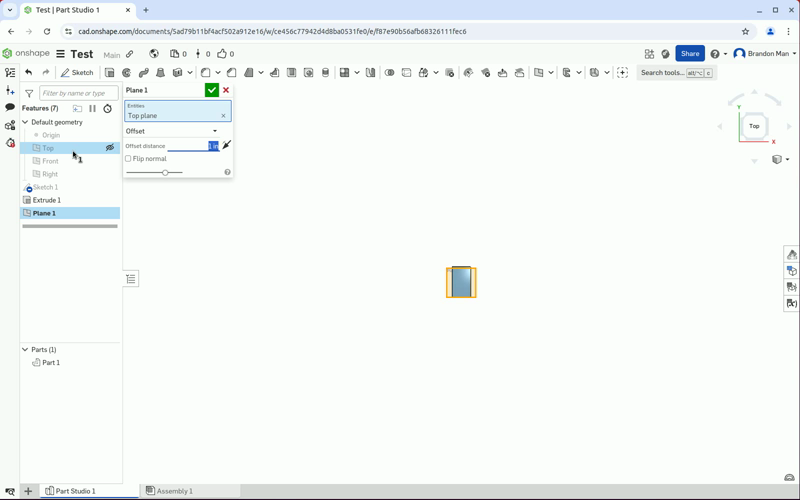
text(1.695)
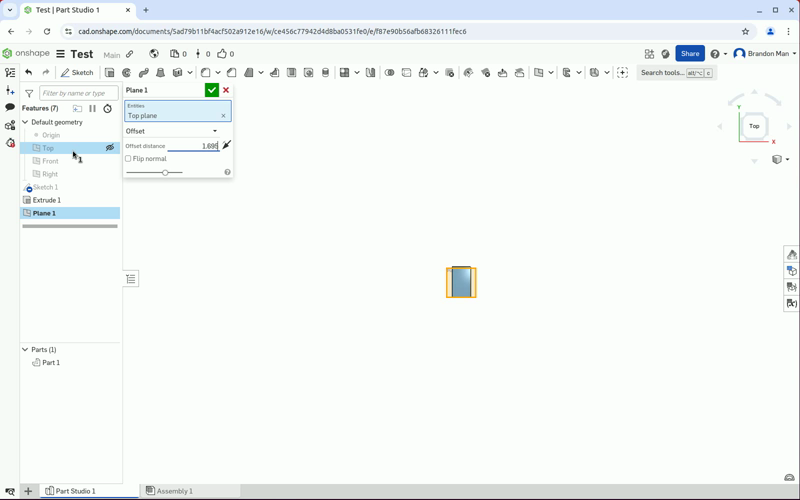
key(enter, 2)
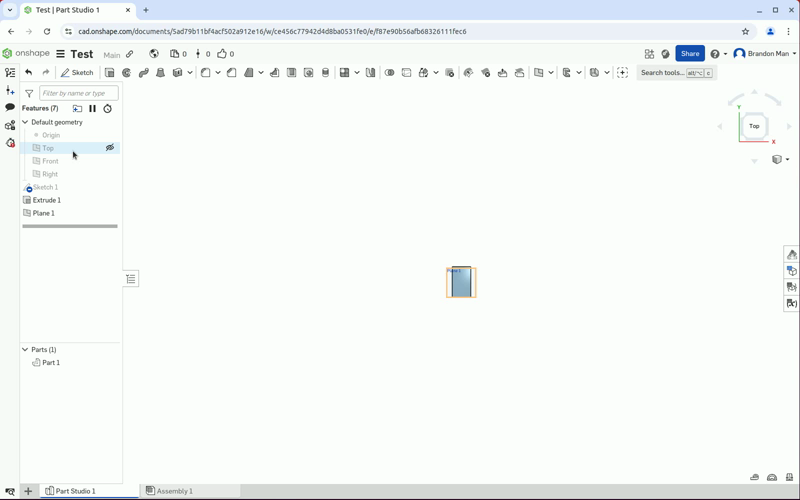
key(shift+s)
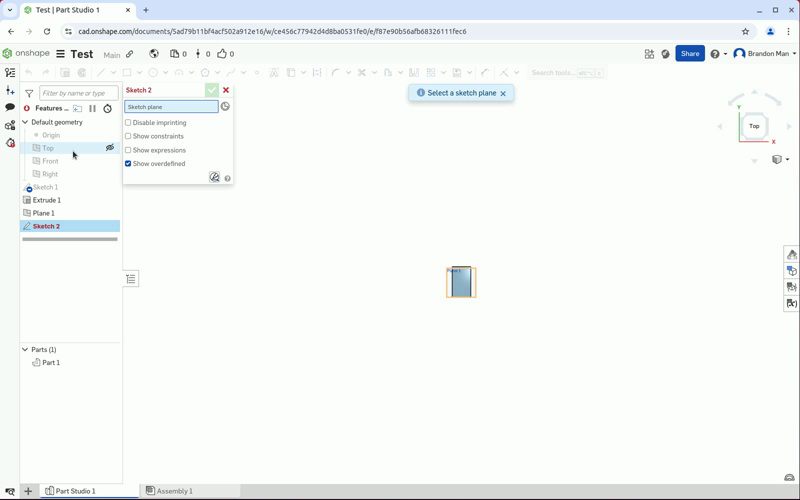
mouse_move(73, 215)
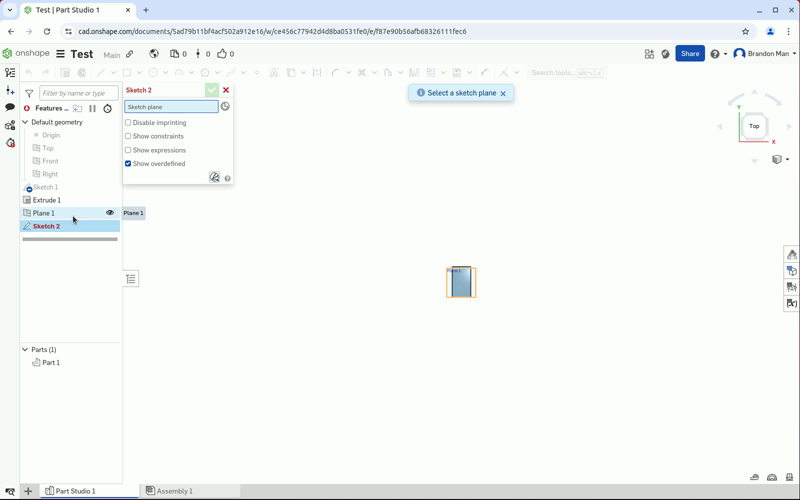
click(73, 215)
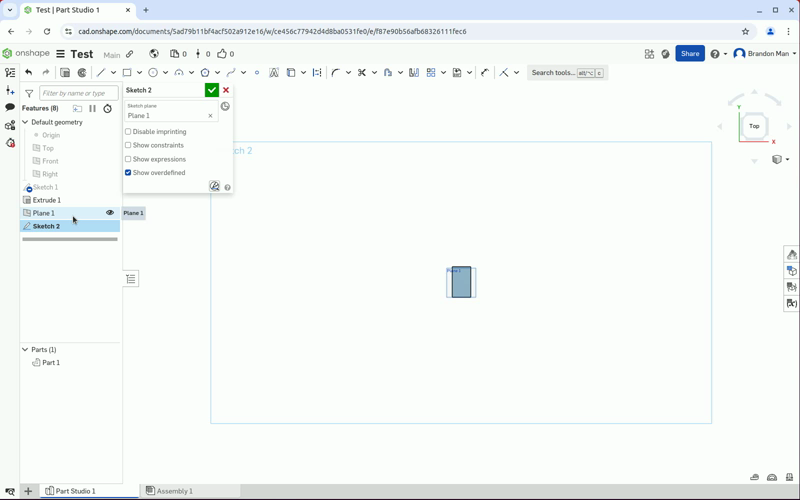
mouse_move(73, 352)
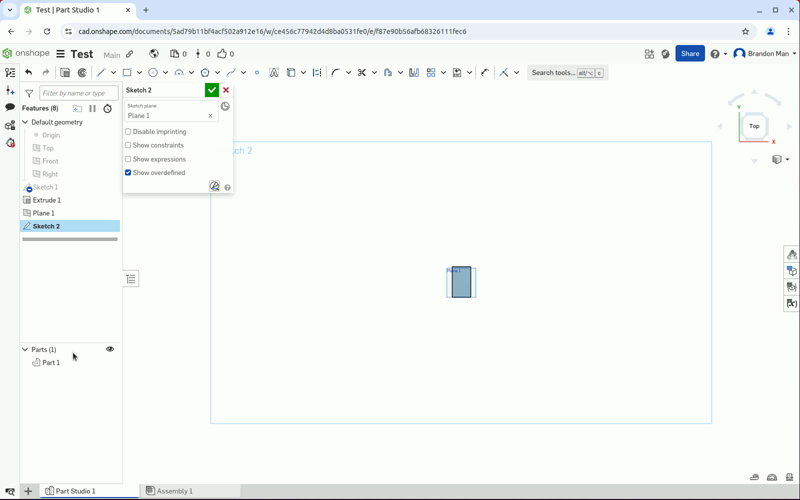
key(y)
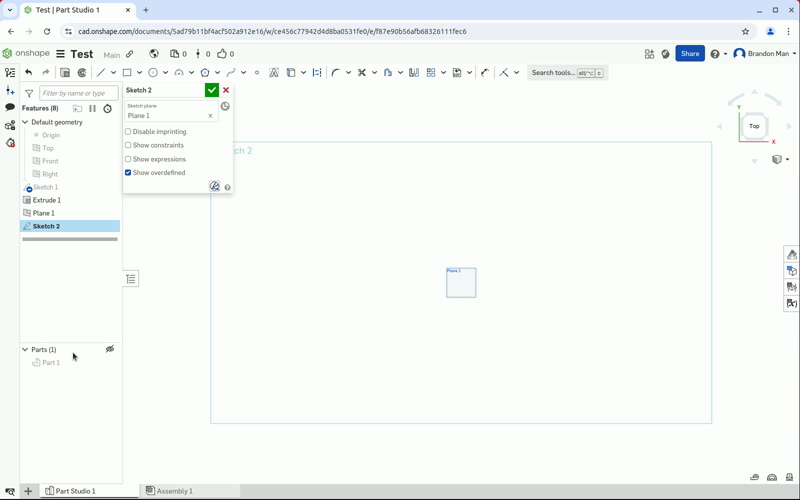
key(l)
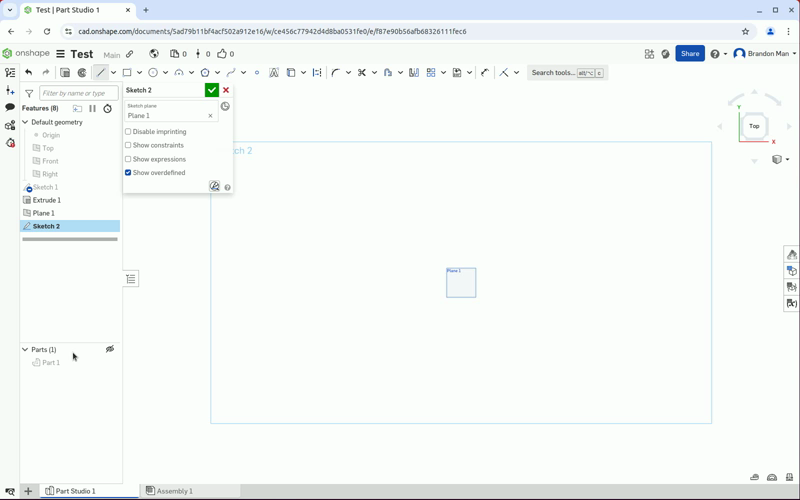
key_down(shift)
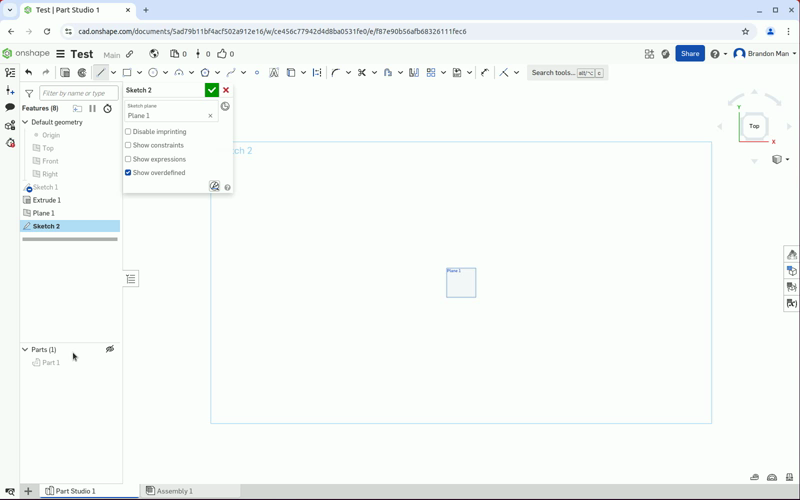
mouse_move(452, 291)
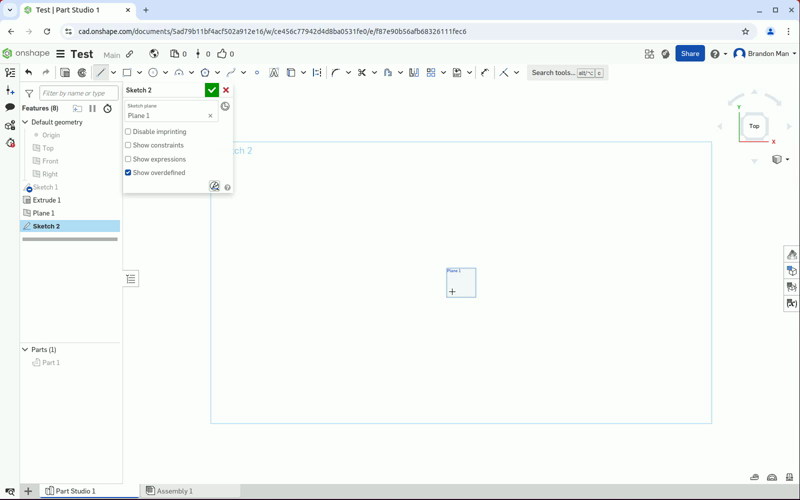
click(452, 291)
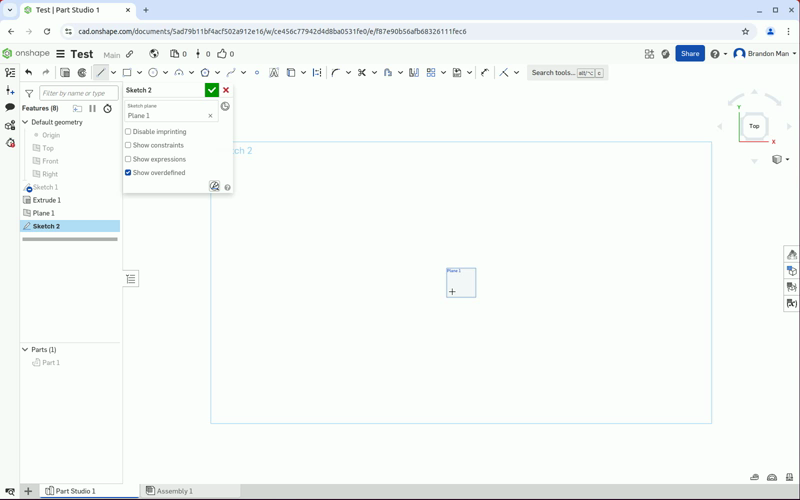
key_up(shift)
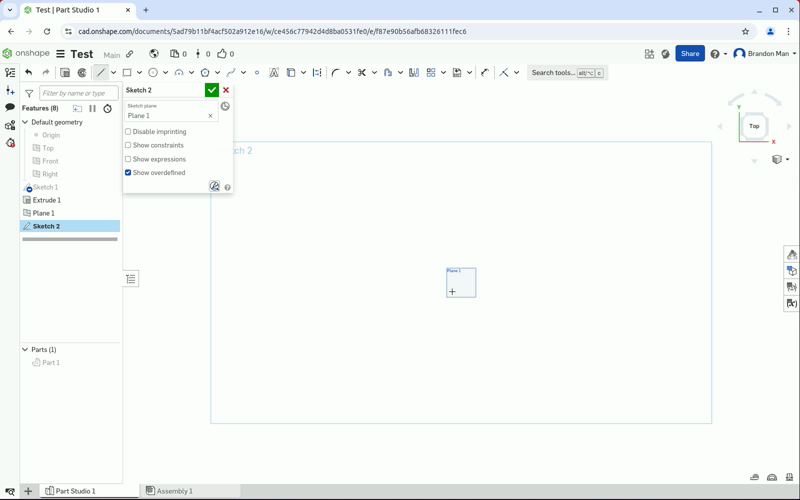
key_down(shift)
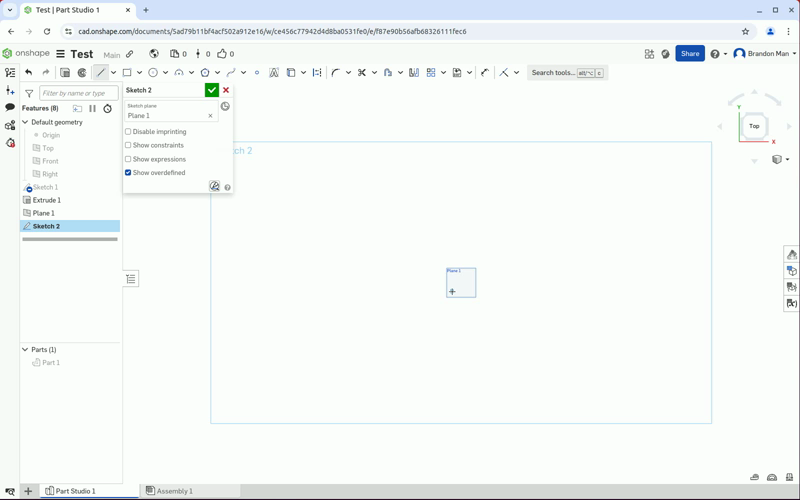
mouse_move(482, 291)
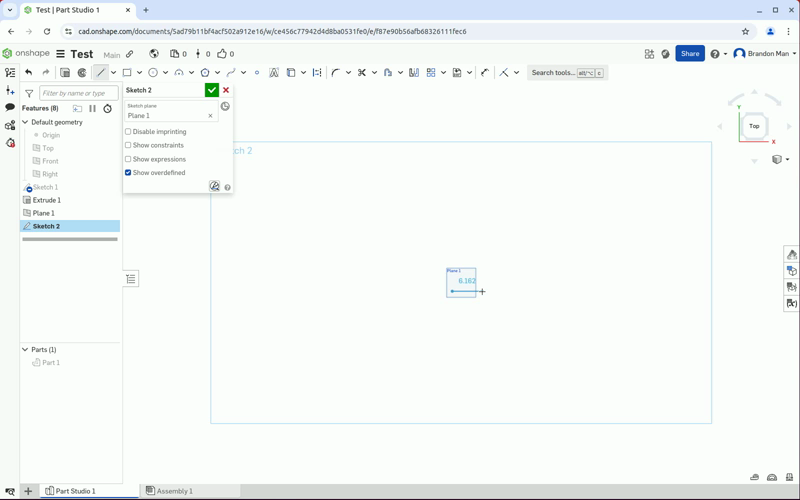
mouse_move(470, 291)
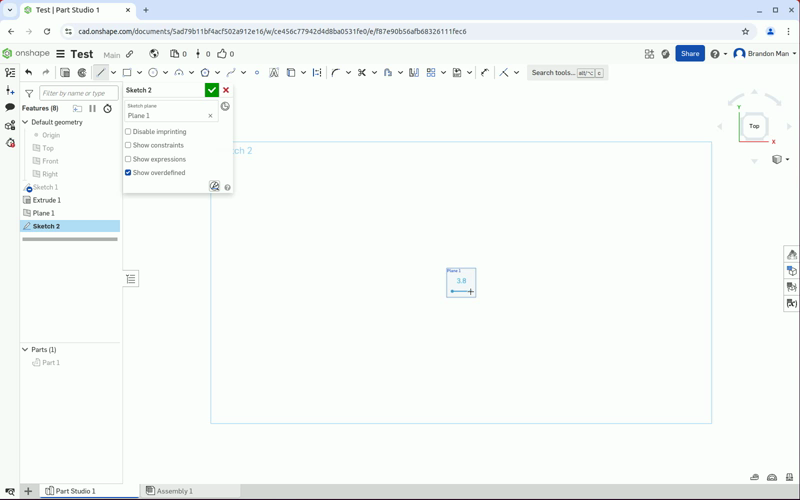
click(470, 291)
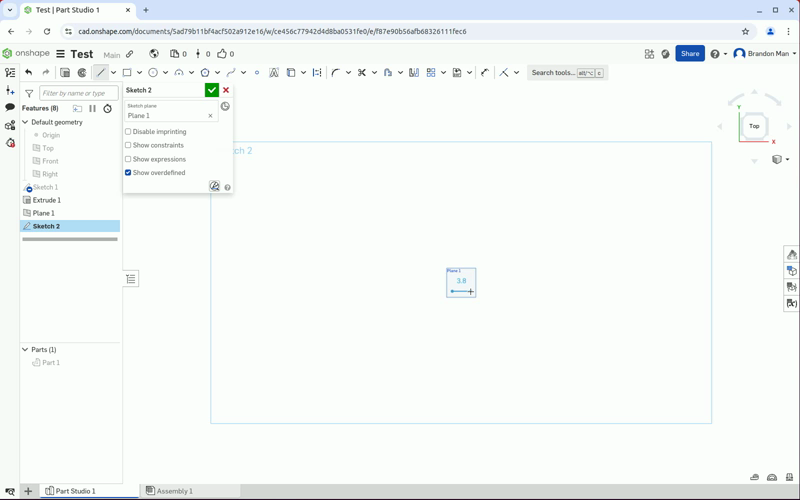
key_up(shift)
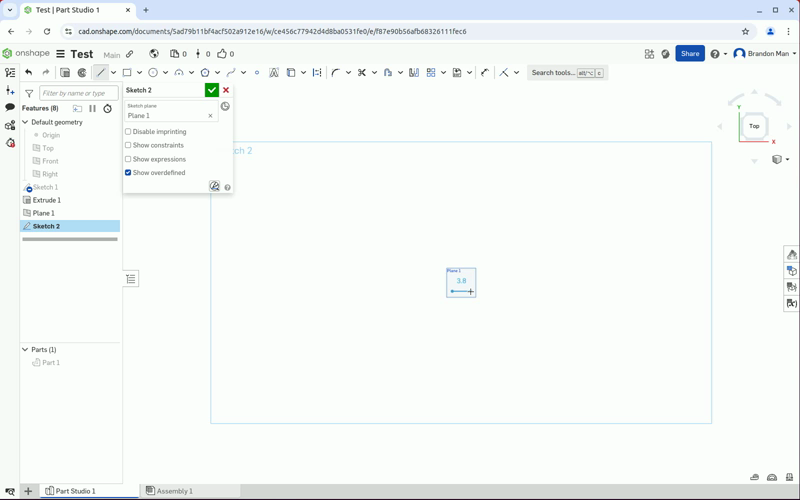
key_down(shift)
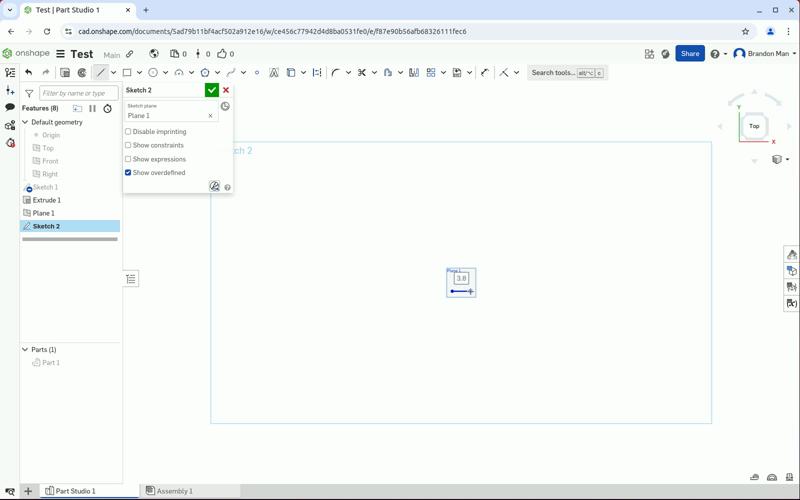
mouse_move(501, 291)
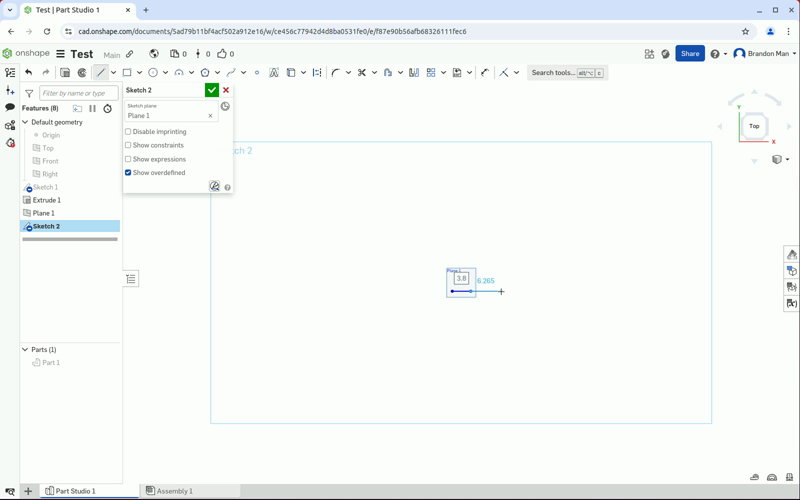
mouse_move(470, 272)
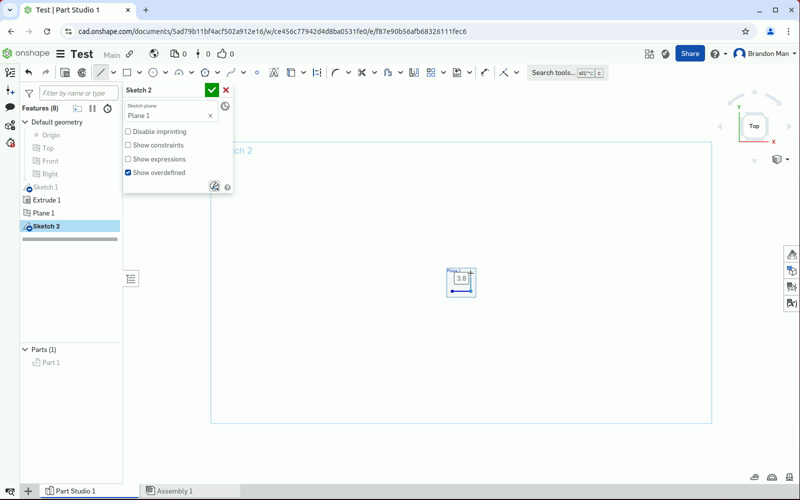
click(470, 272)
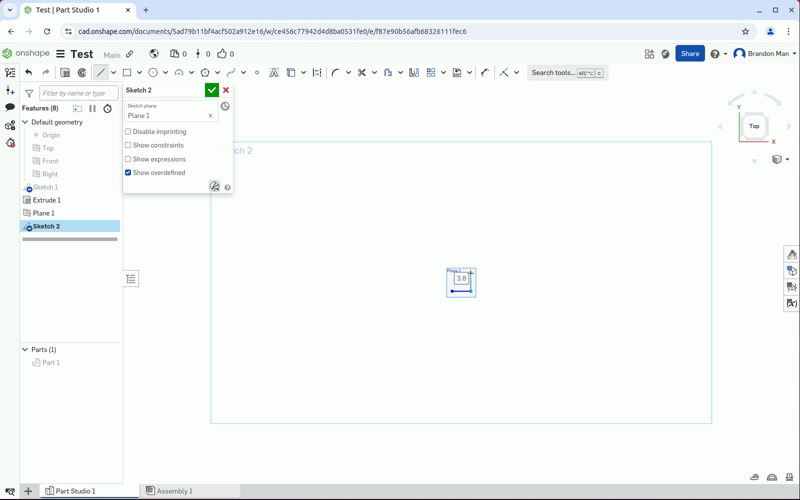
key_up(shift)
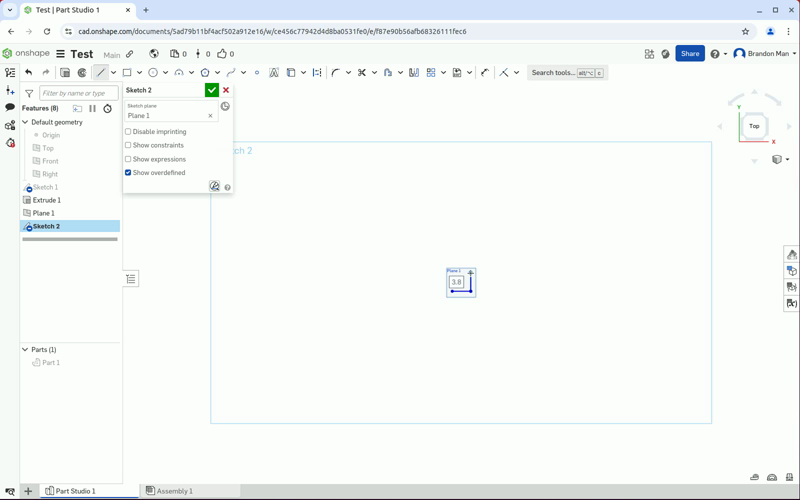
key_down(shift)
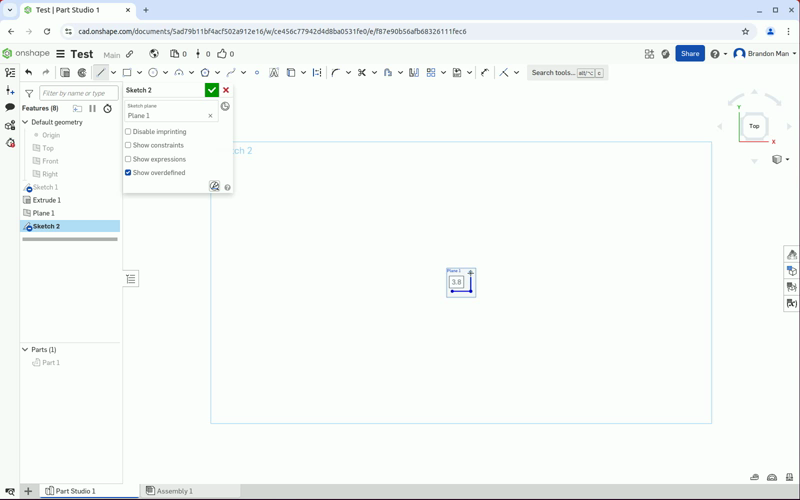
mouse_move(501, 272)
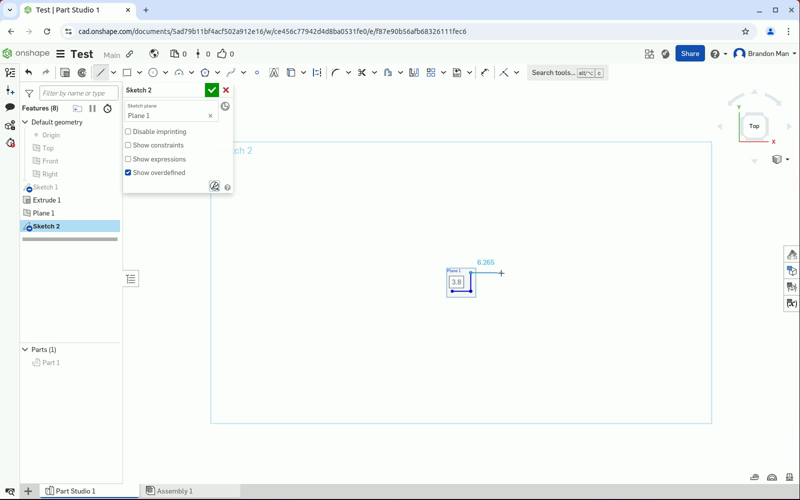
mouse_move(452, 272)
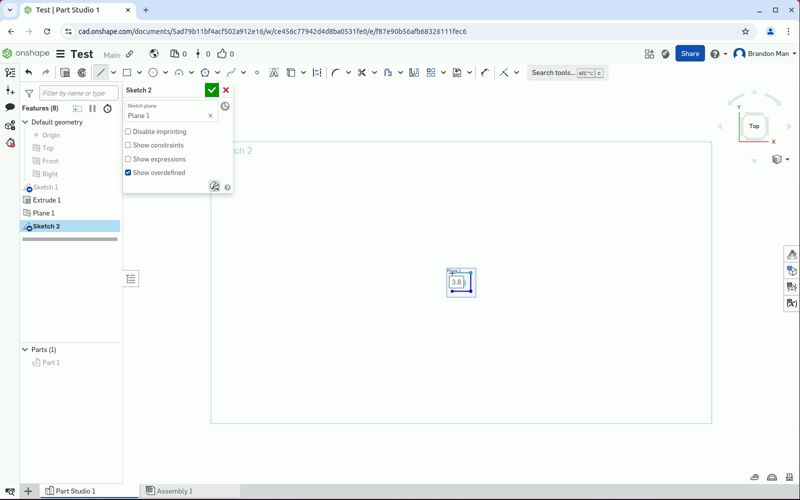
click(452, 272)
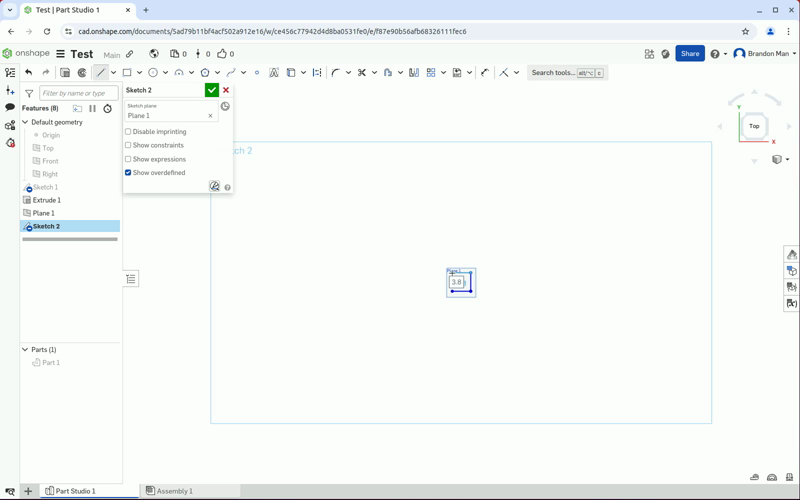
key_up(shift)
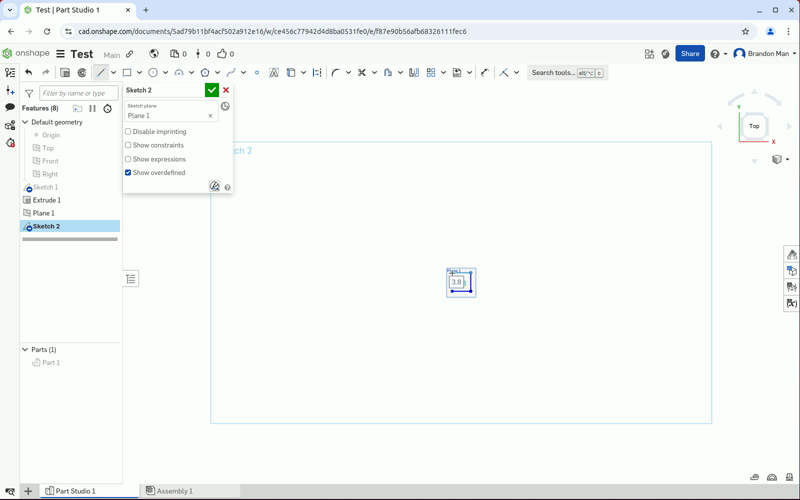
mouse_move(482, 272)
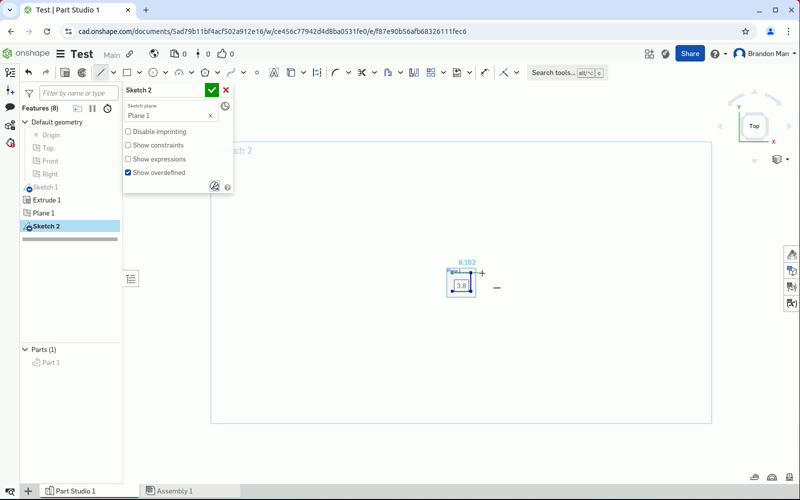
key_down(shift)
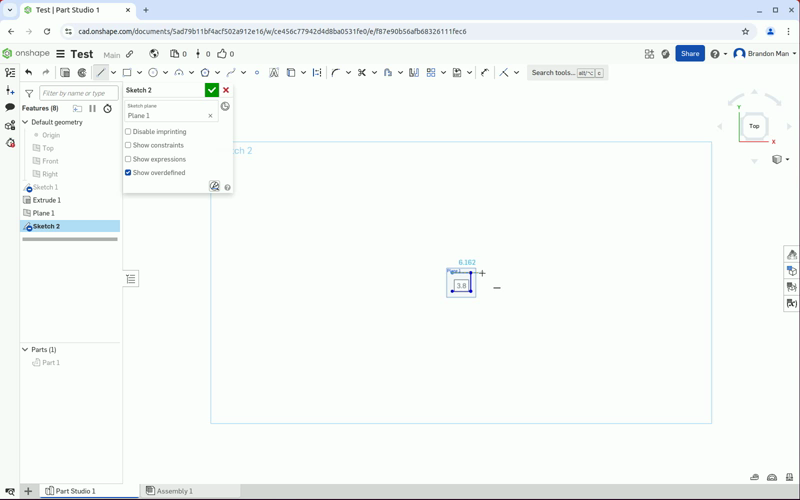
mouse_move(452, 291)
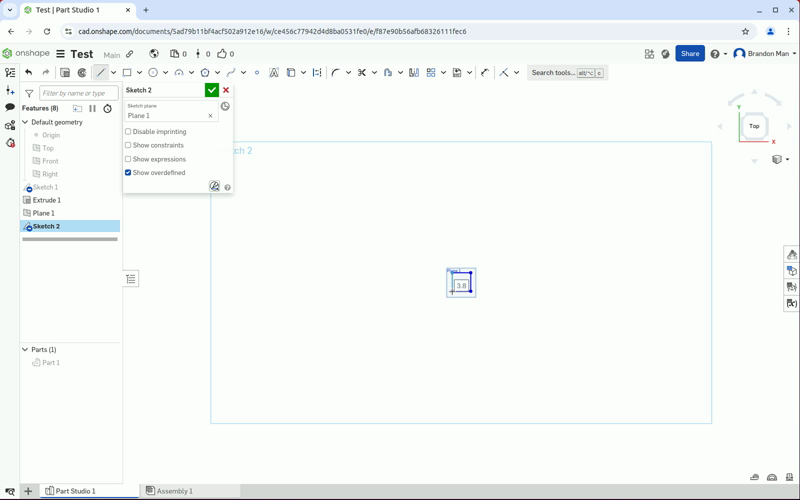
key_up(shift)
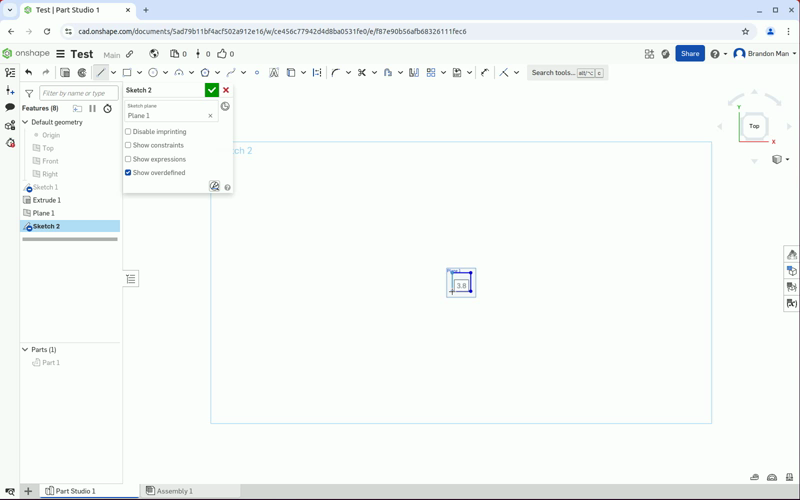
click(452, 291)
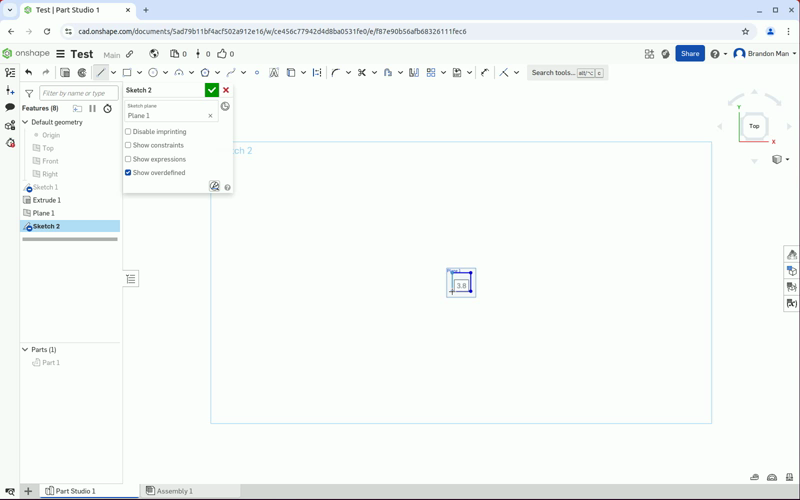
key(esc)
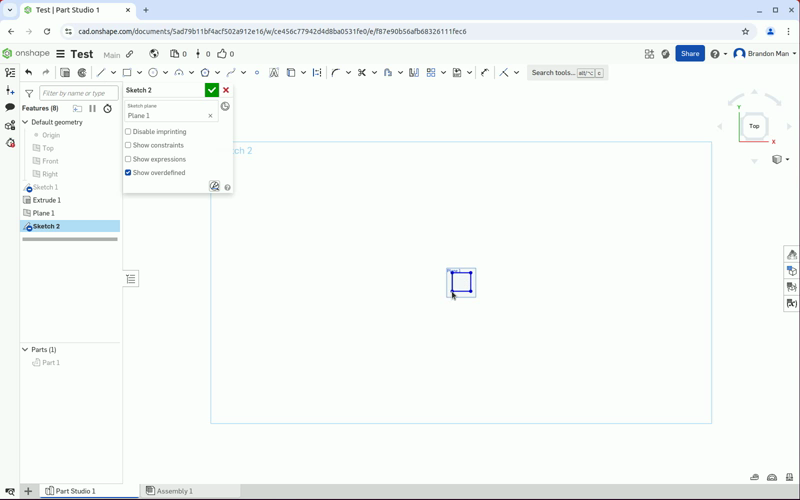
mouse_move(462, 287)
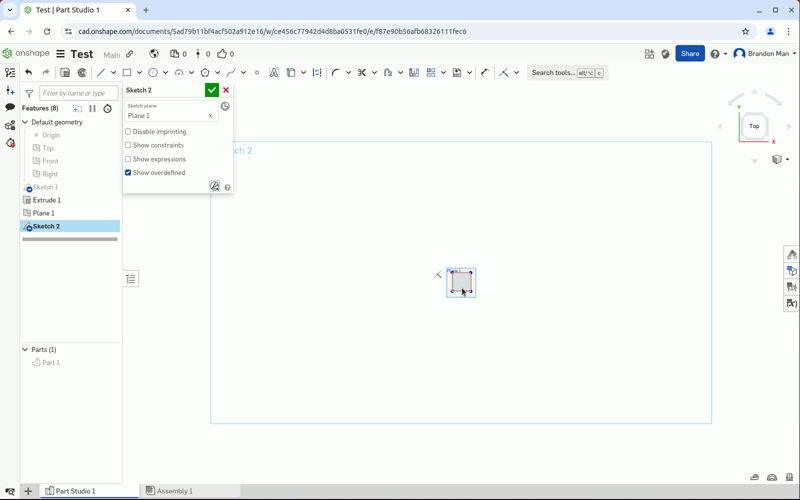
scroll(6)
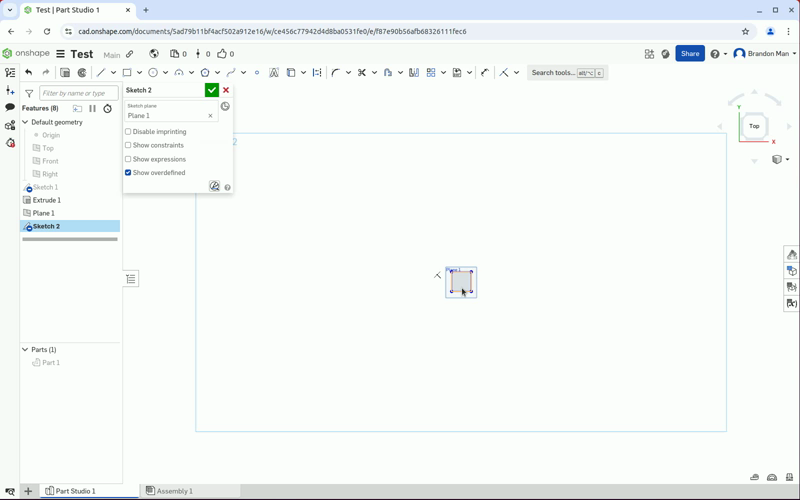
scroll(6)
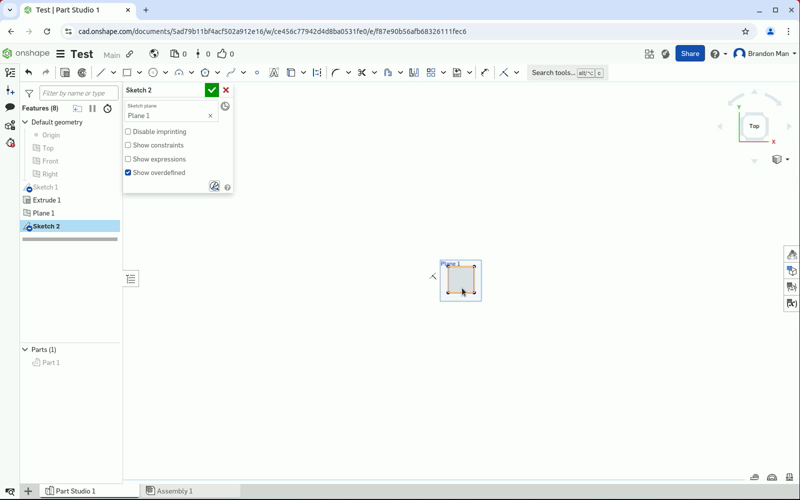
scroll(6)
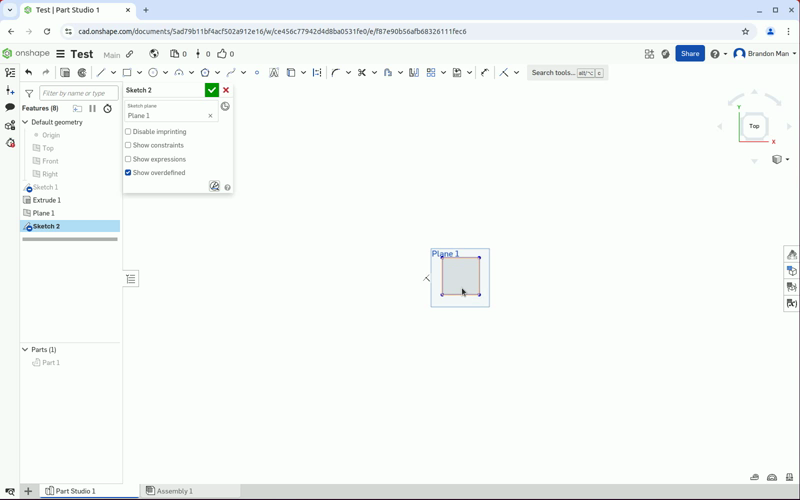
scroll(6)
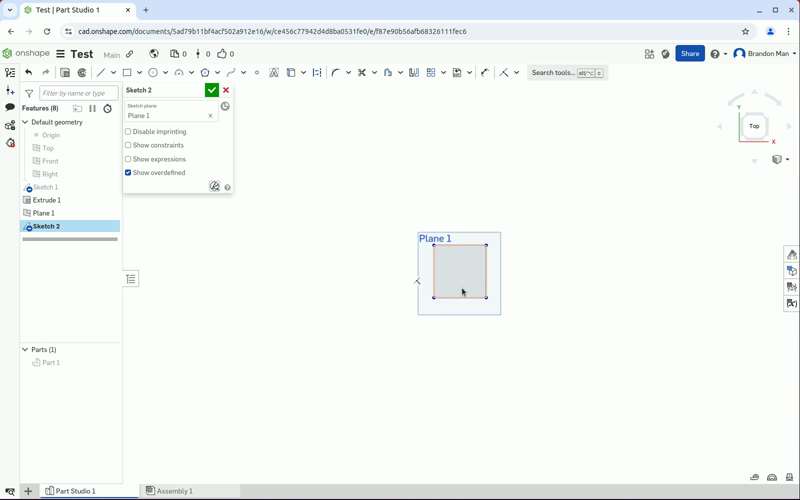
scroll(6)
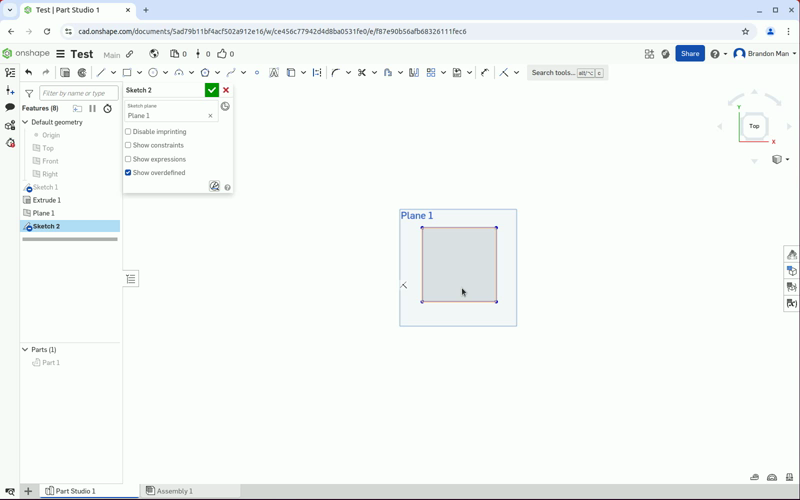
scroll(6)
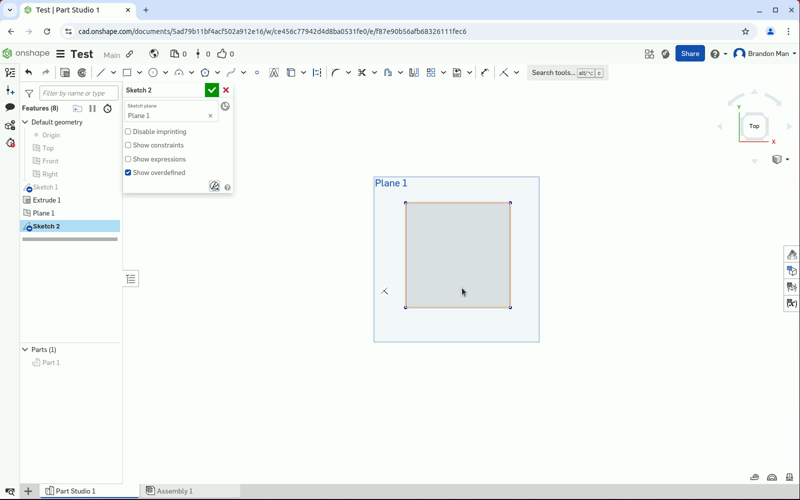
scroll(6)
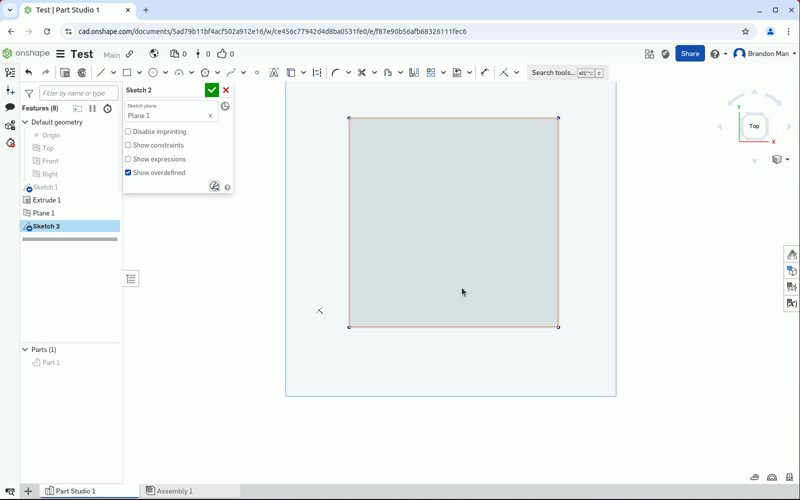
click(462, 287)
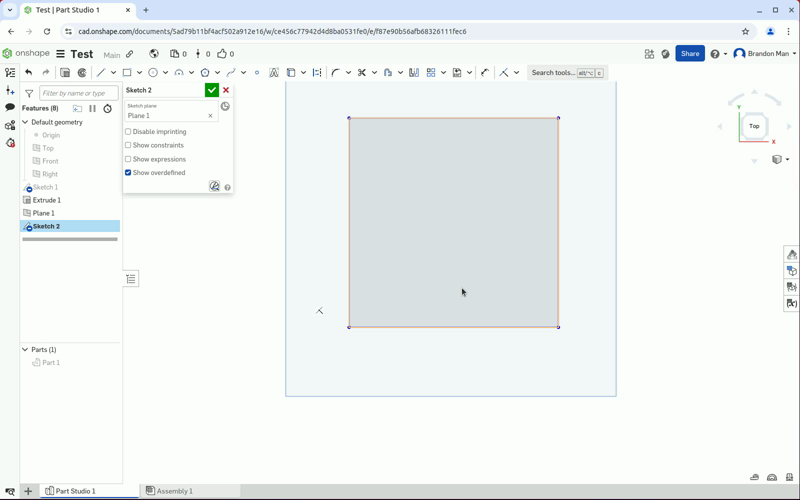
scroll(-6)
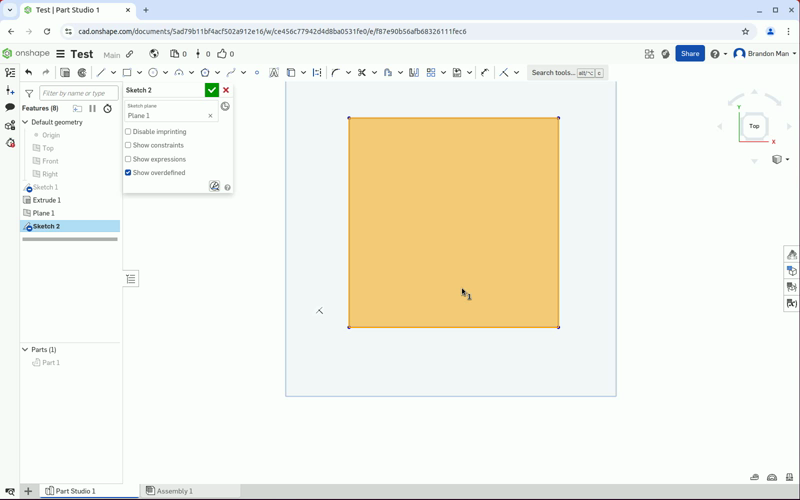
scroll(-6)
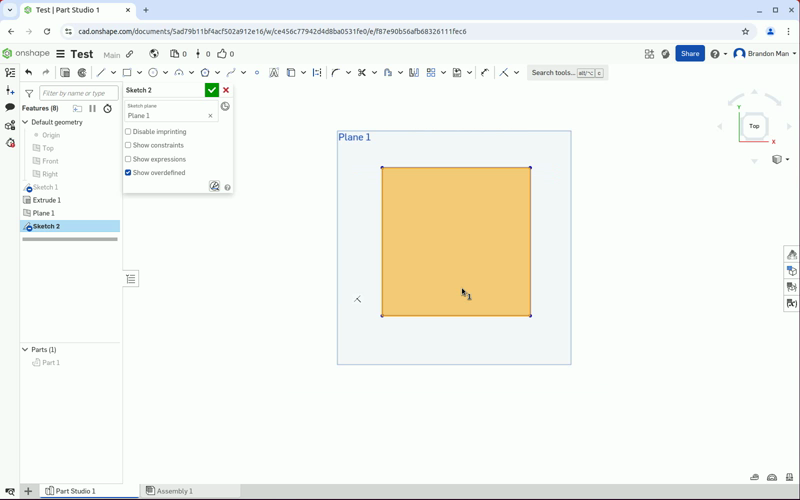
scroll(-6)
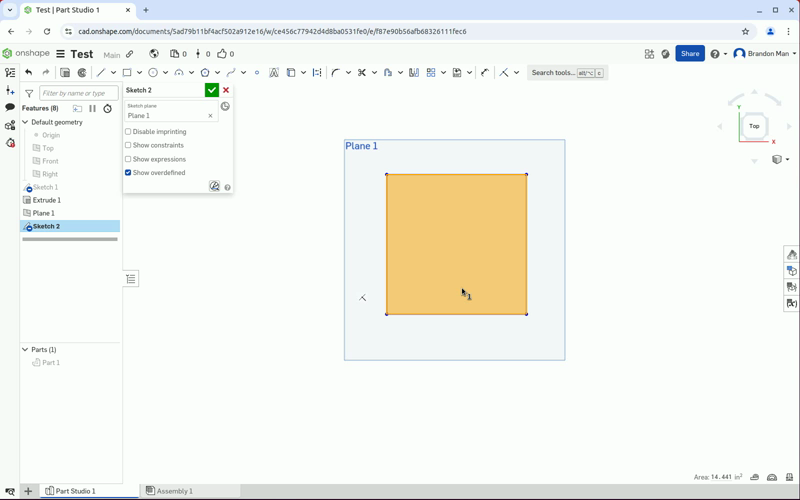
scroll(-6)
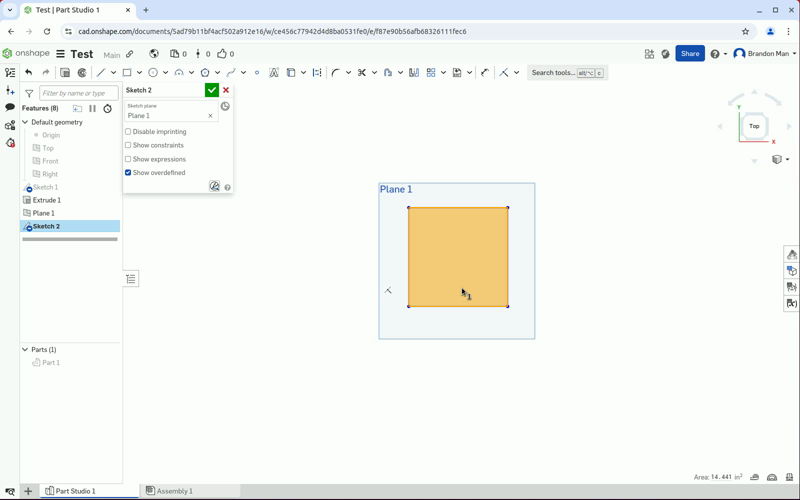
scroll(-6)
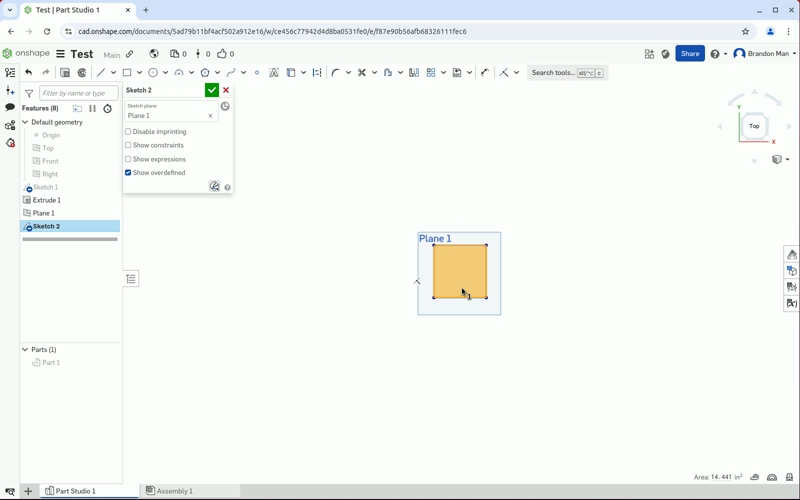
scroll(-6)
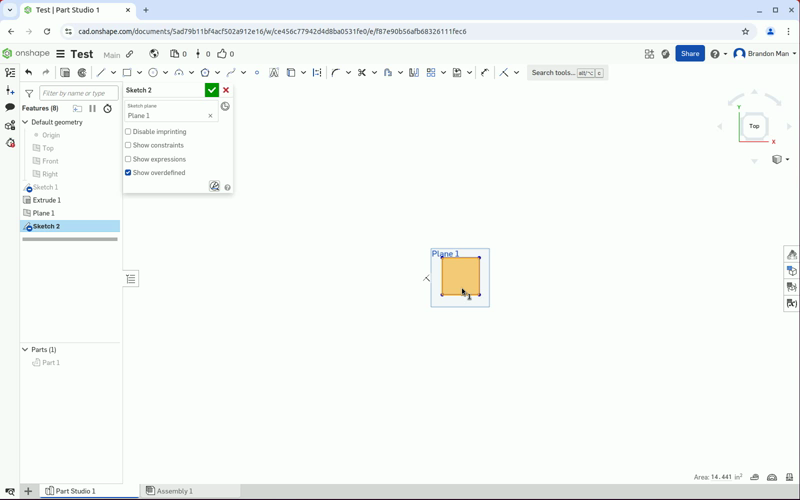
scroll(-6)
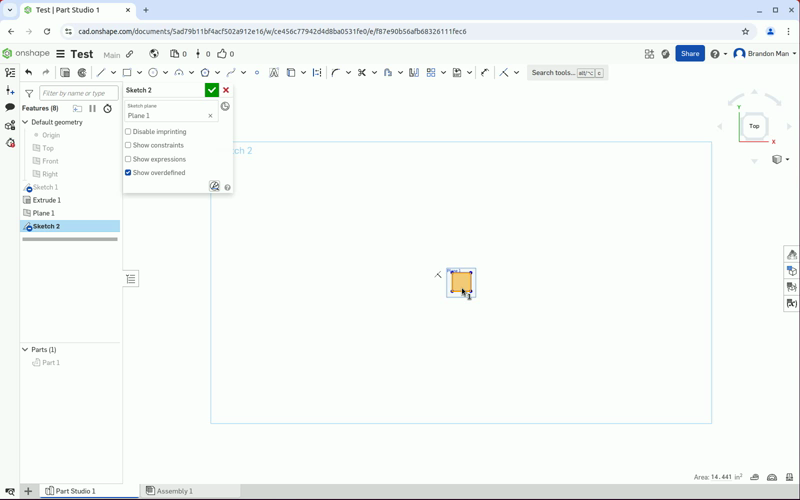
mouse_move(73, 352)
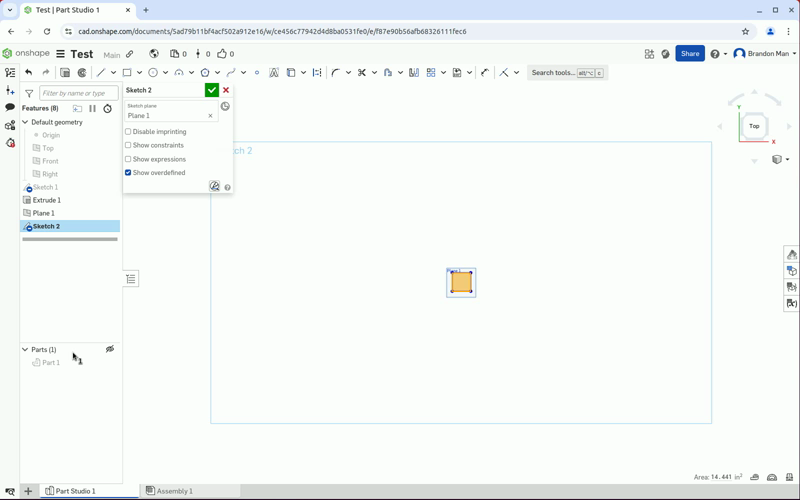
key(shift+y)
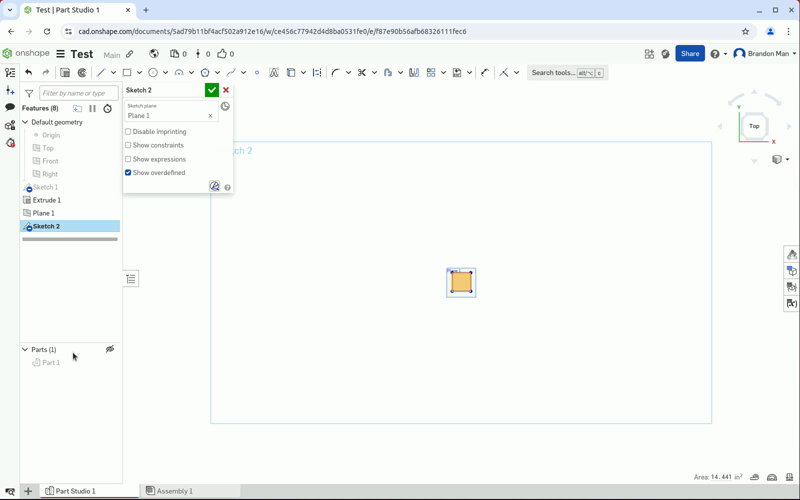
key(shift+e)
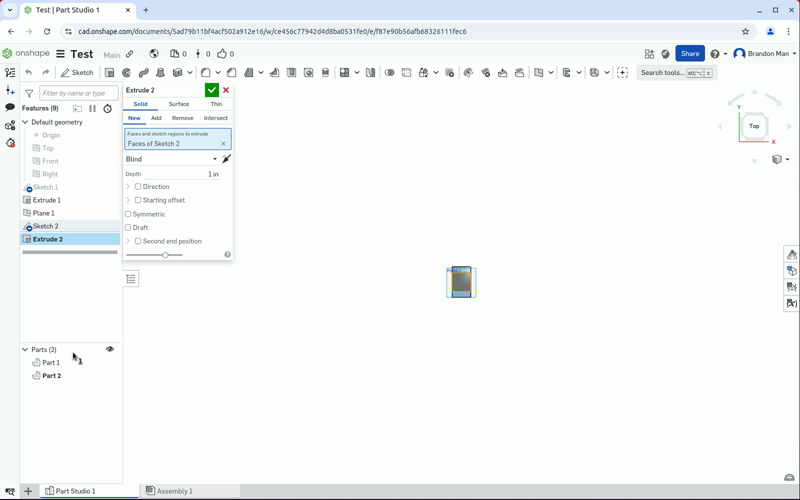
mouse_move(143, 106)
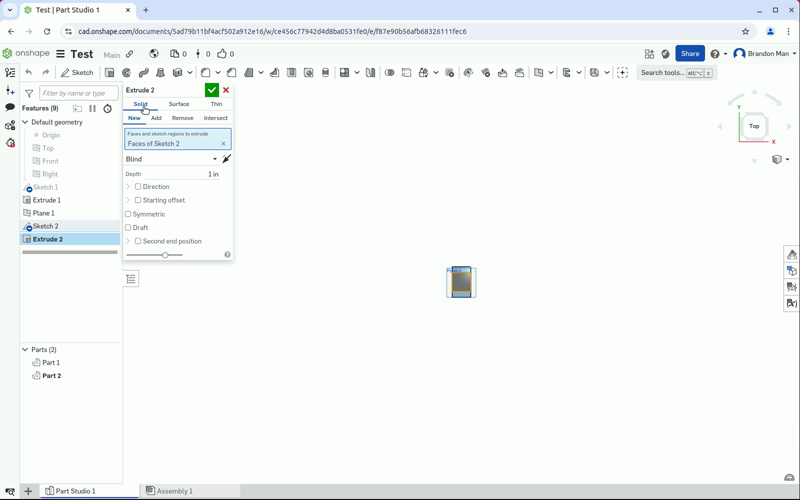
click(143, 106)
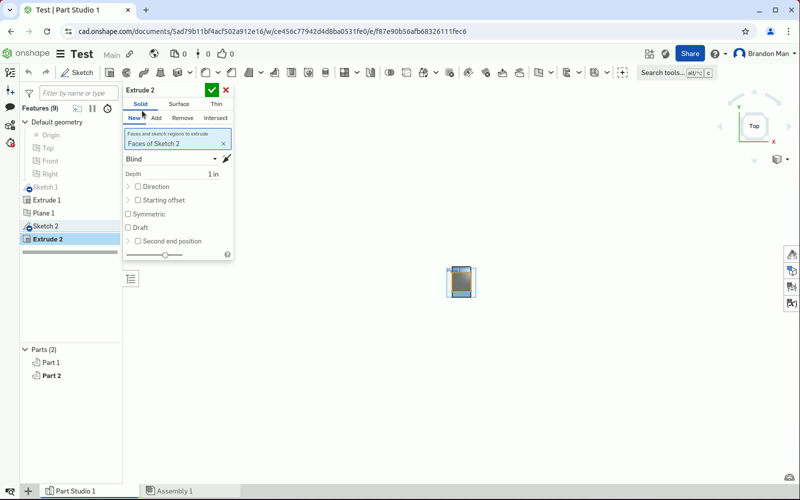
mouse_move(137, 120)
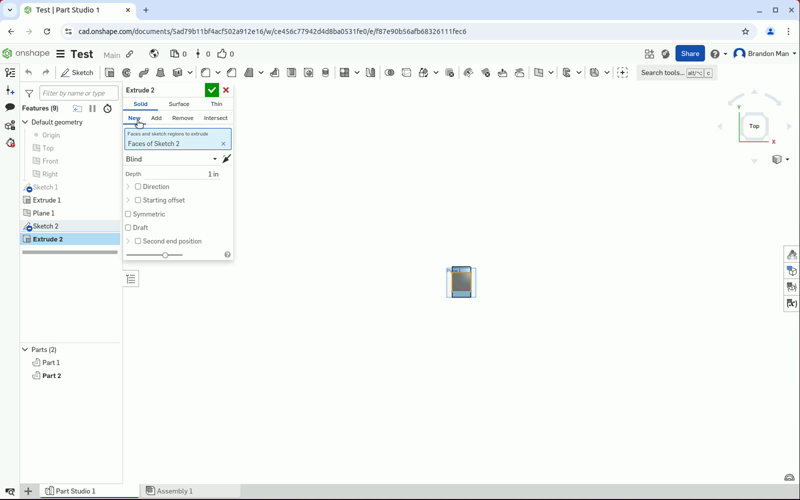
click(137, 120)
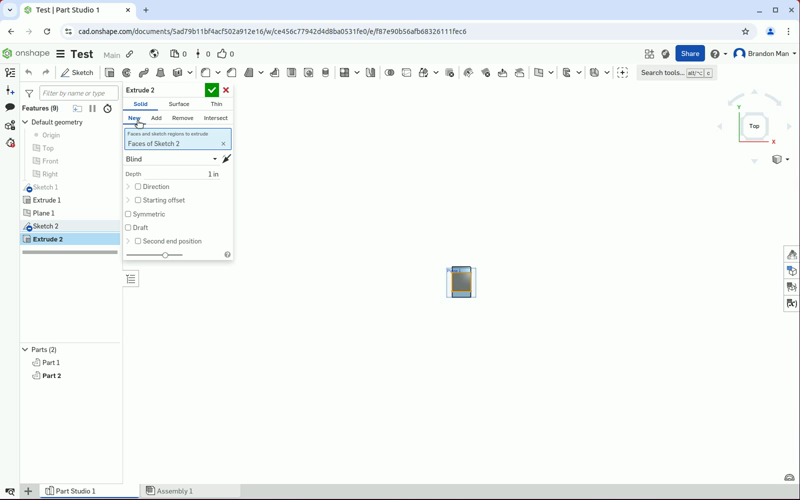
key(tab, 4)
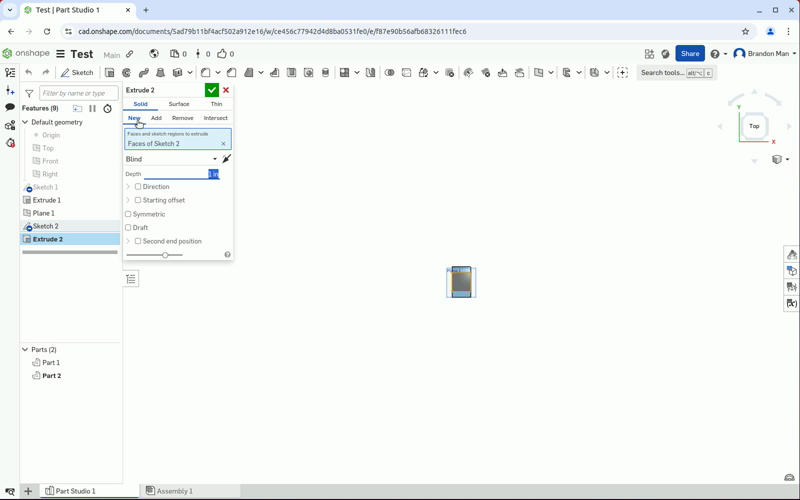
text(17.813)
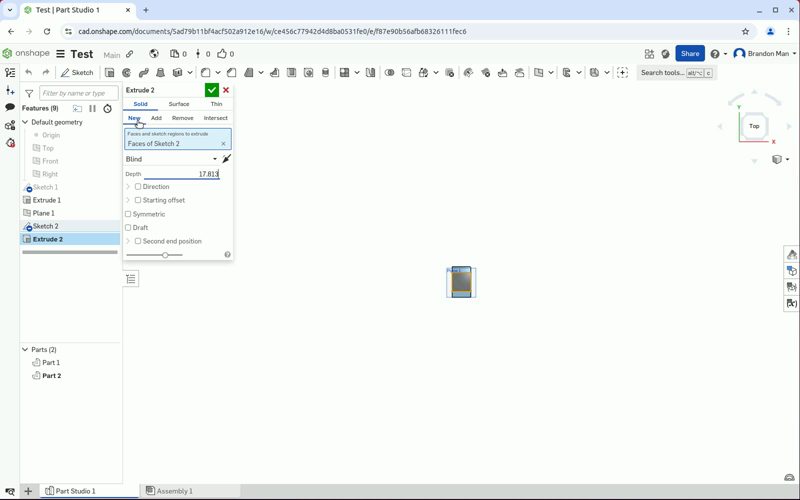
key(enter)
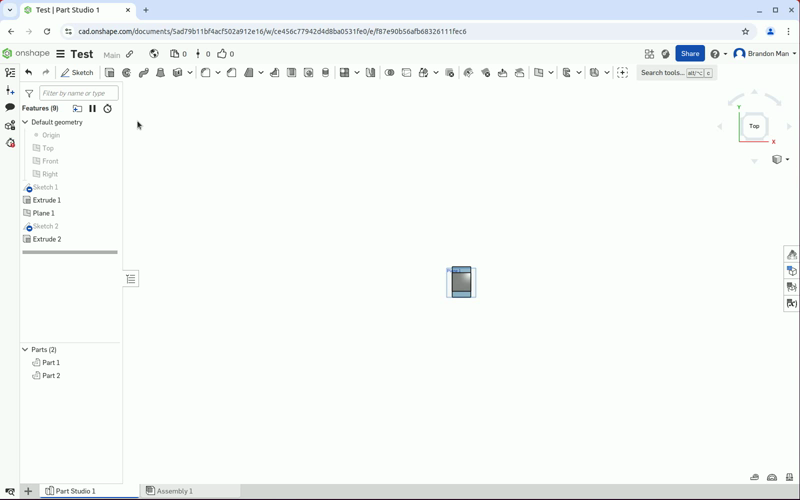
key(shift+h)
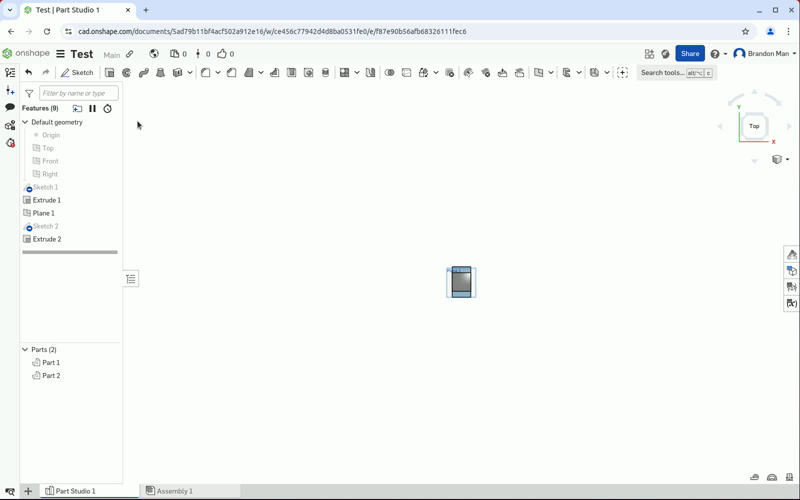
key(shift+h)
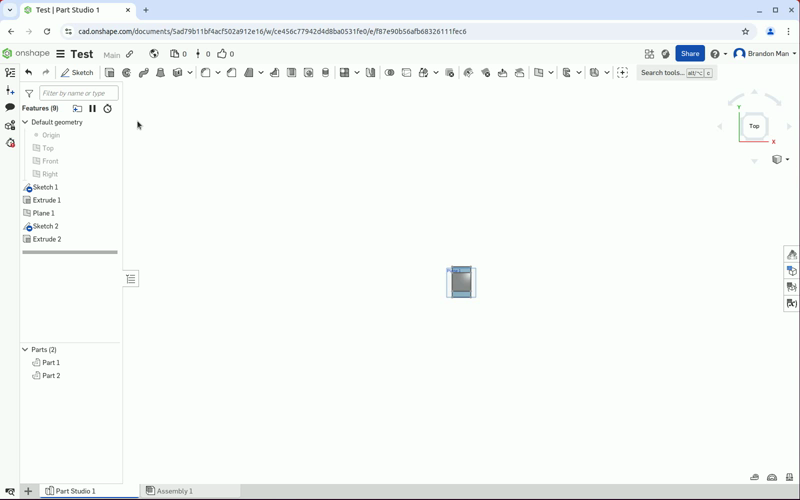
key(shift+7)
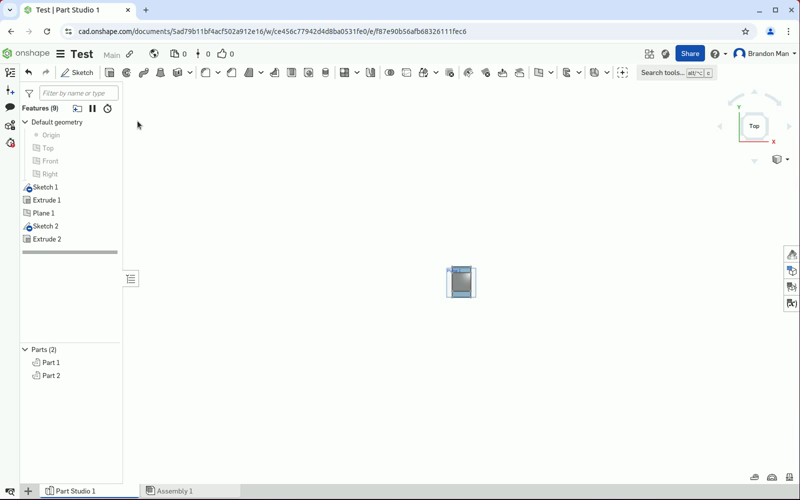
key(up, 3)
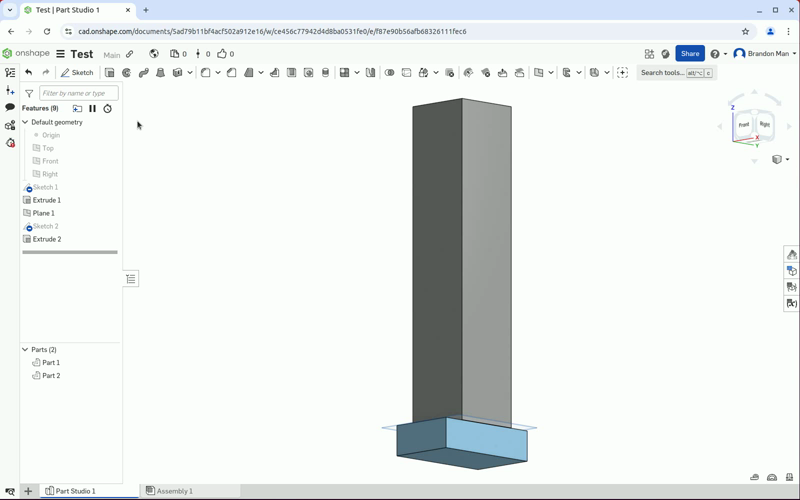
key(left, 3)
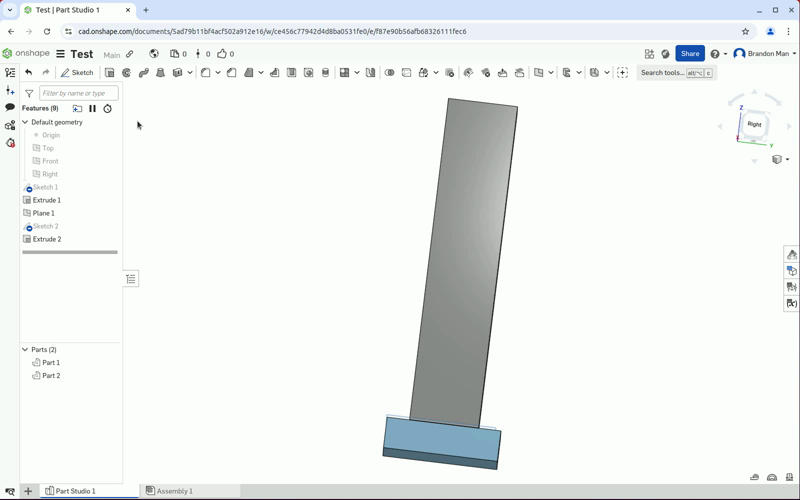
key(right, 3)
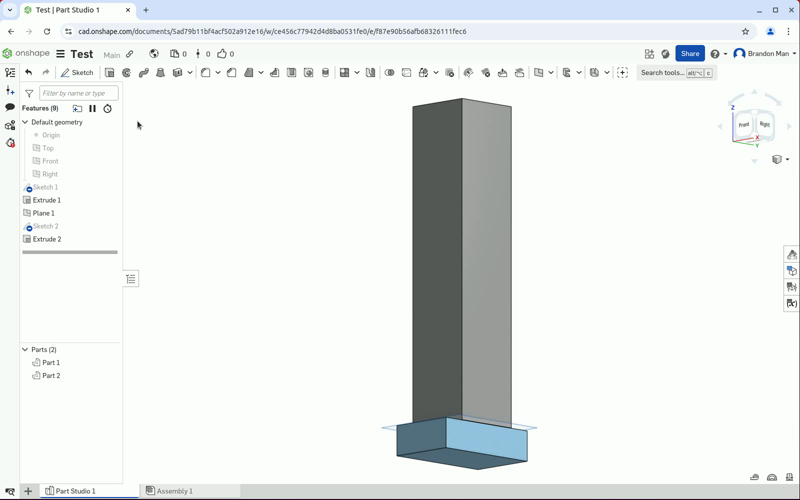
key(down, 3)
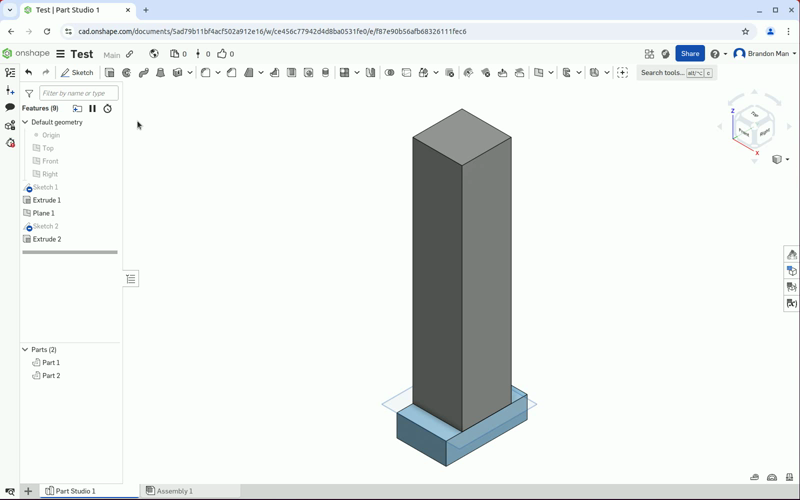
mouse_move(73, 189)
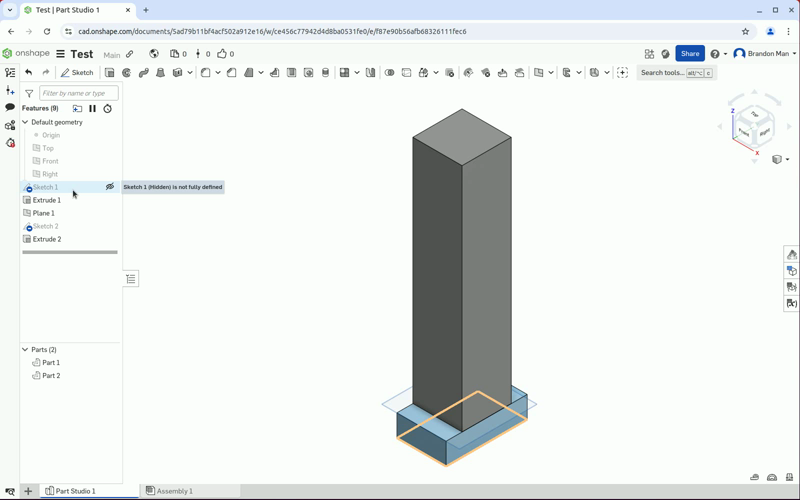
click(73, 189)